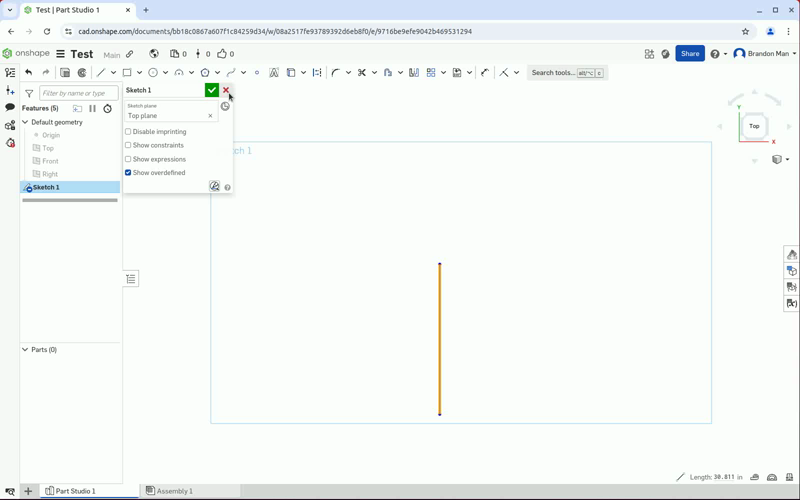
key(shift+h)
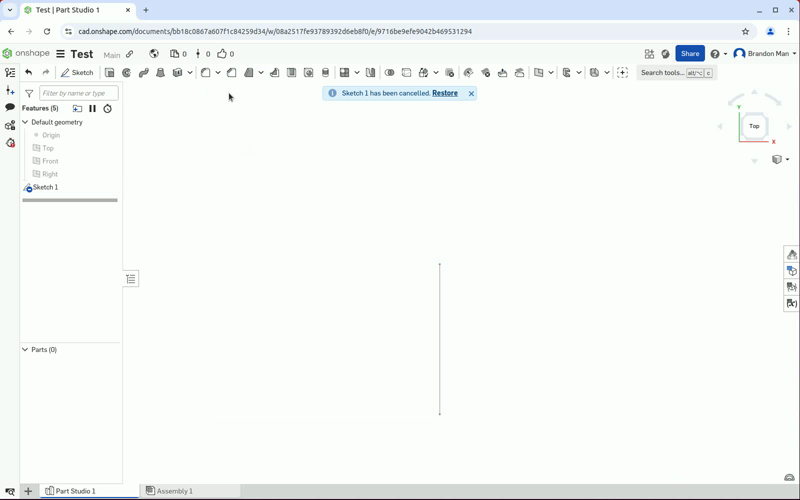
mouse_move(73, 352)
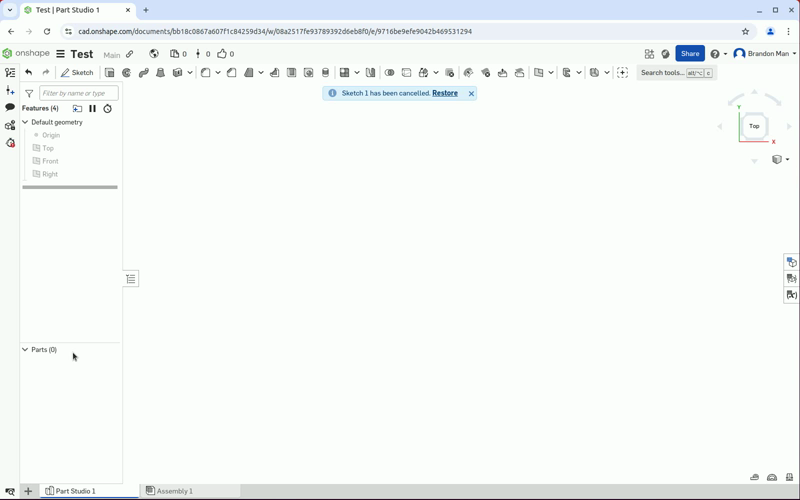
key(y)
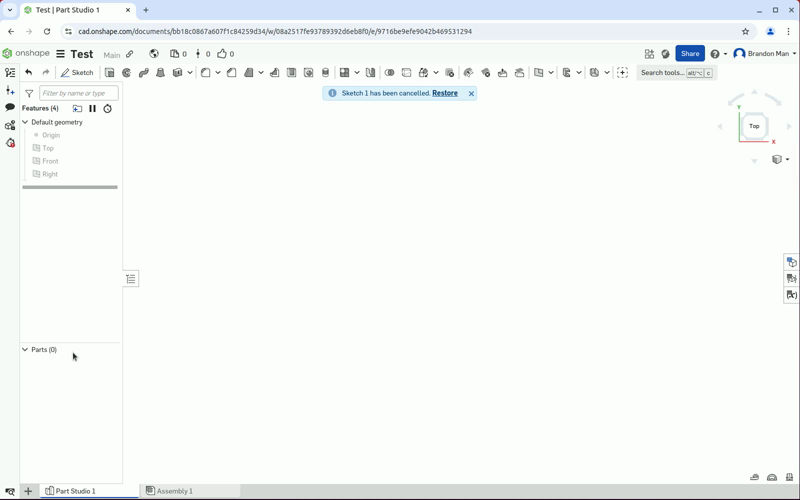
key(shift+p)
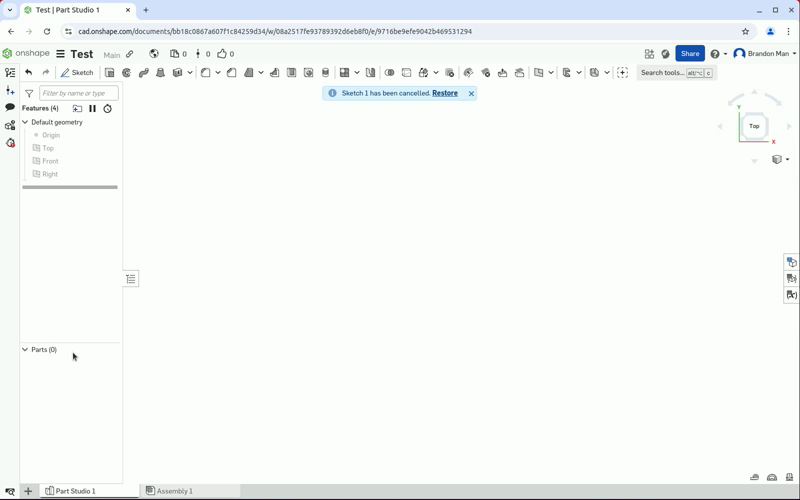
key(space)
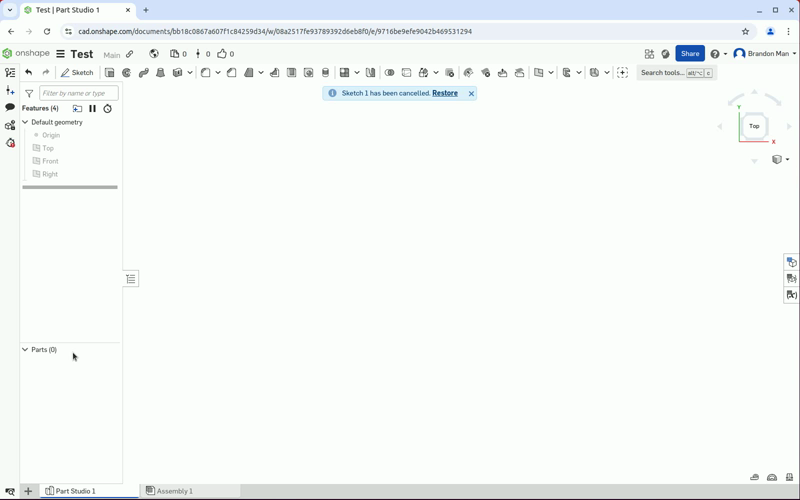
key_down(shift)
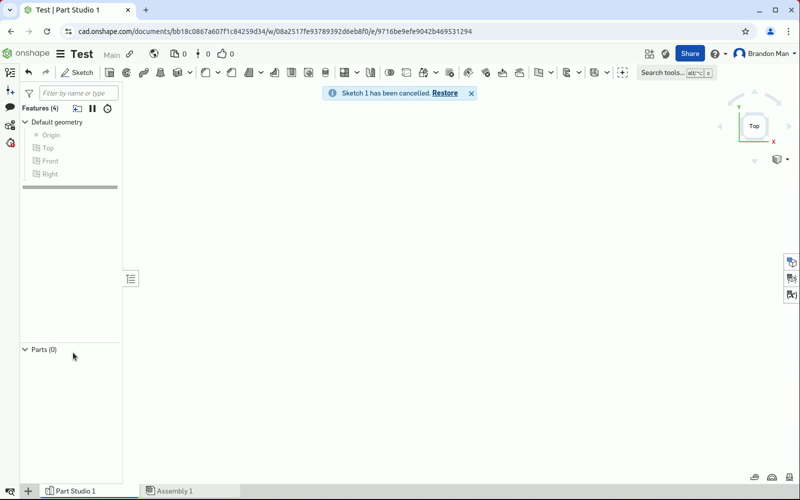
key(up)
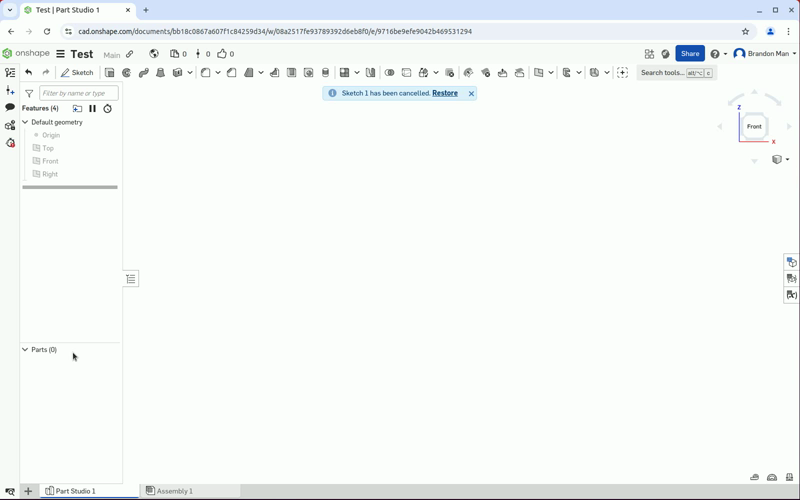
key_up(shift)
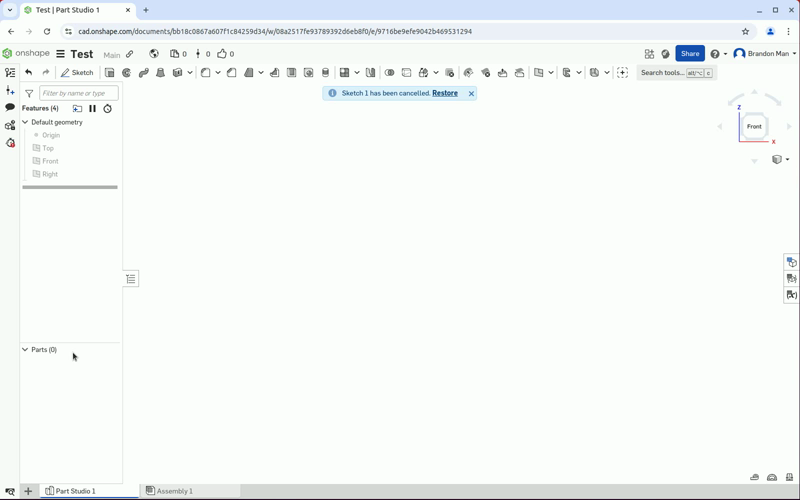
mouse_move(73, 352)
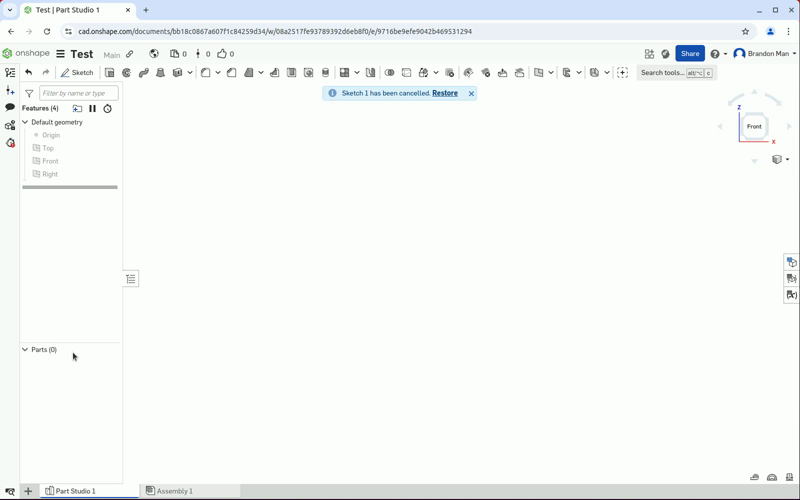
key(shift+y)
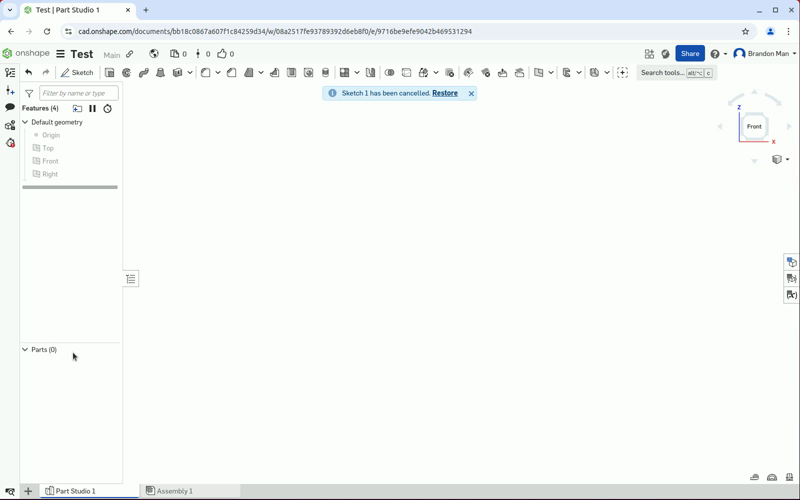
key(shift+s)
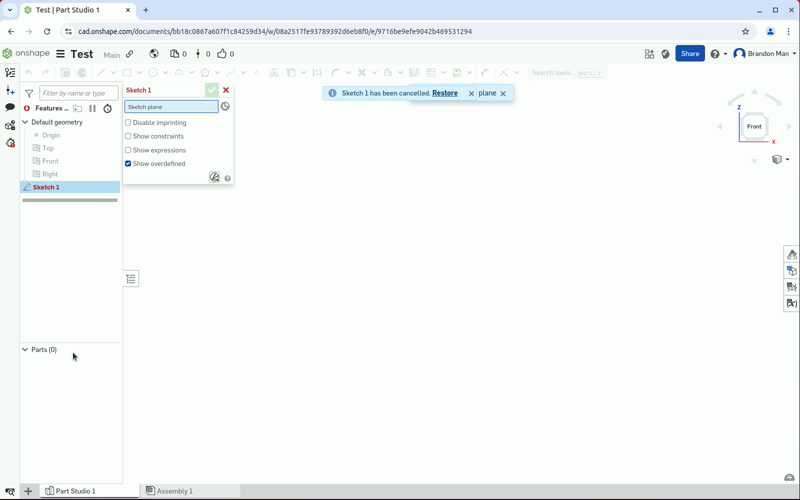
mouse_move(73, 163)
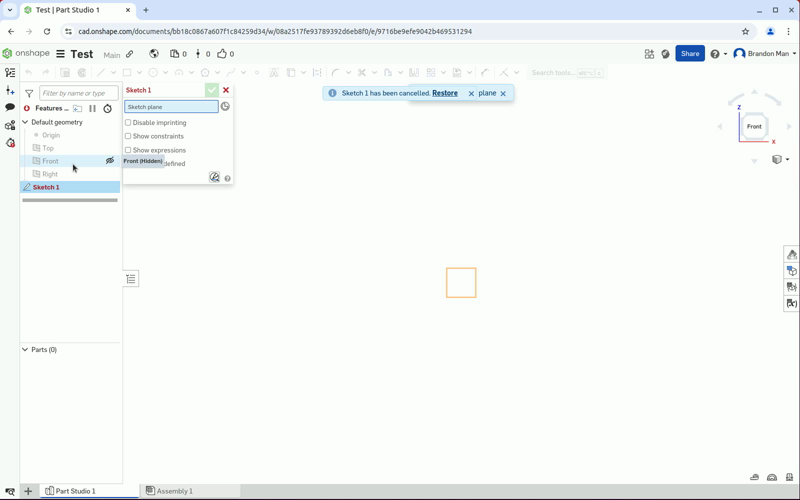
click(73, 163)
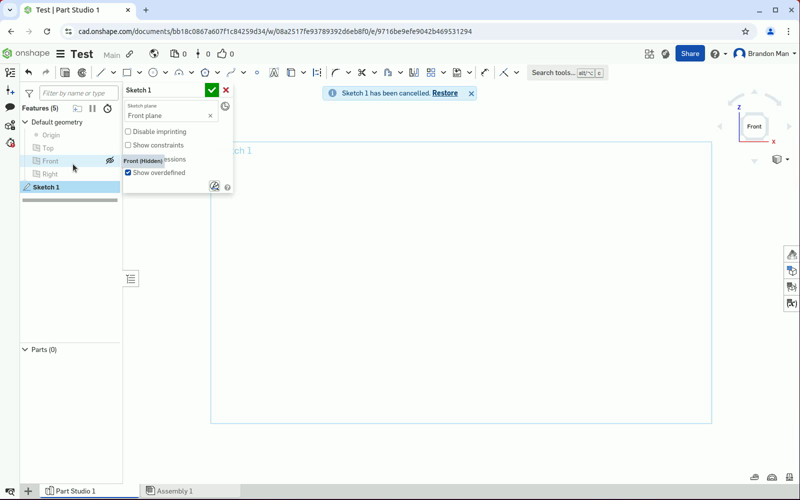
mouse_move(73, 352)
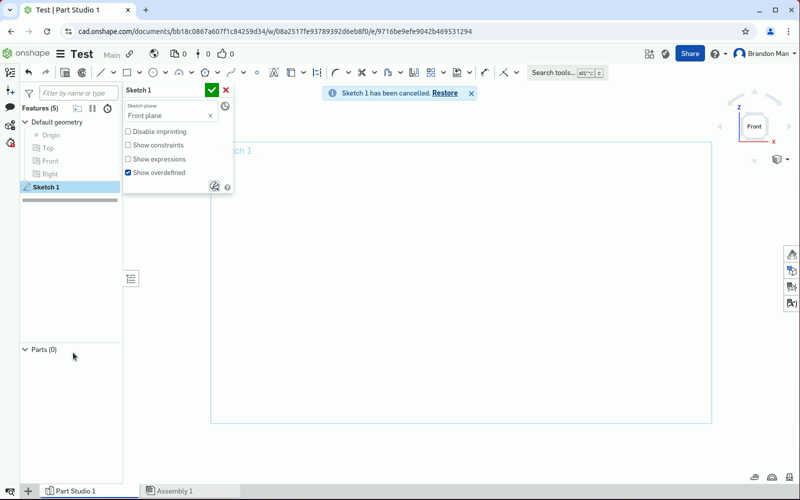
key(y)
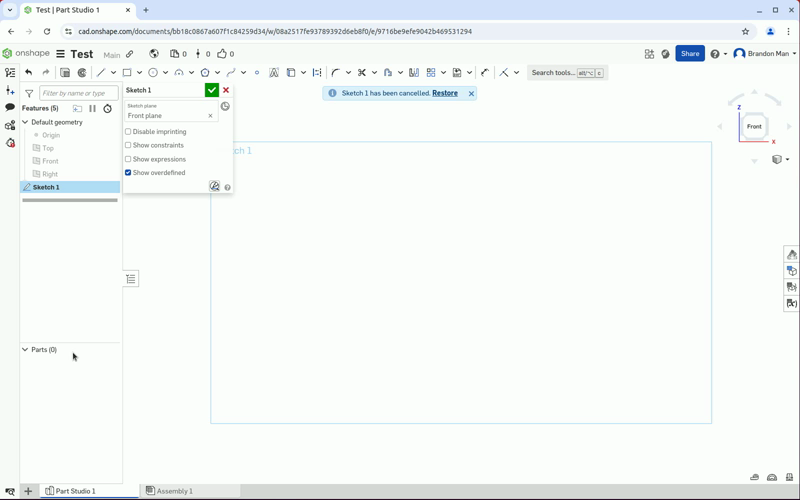
key(c)
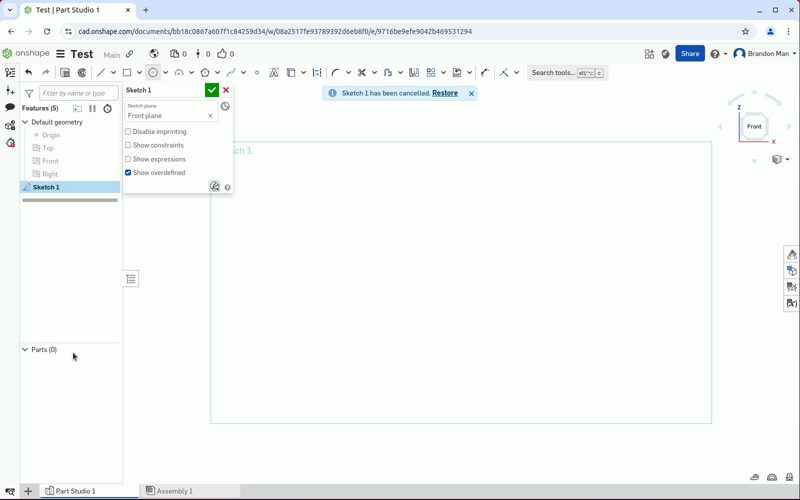
key_down(shift)
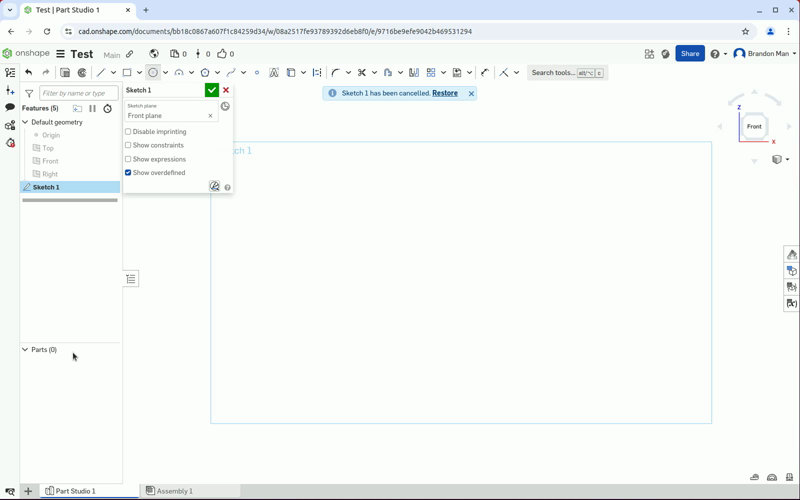
mouse_move(461, 282)
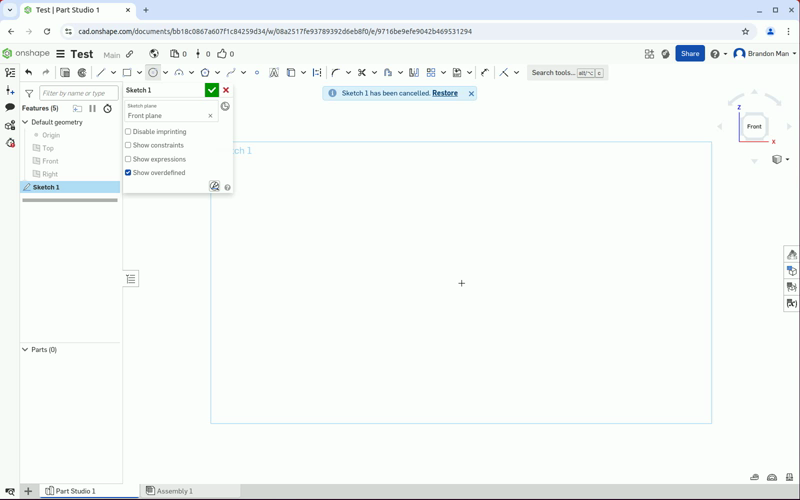
click(461, 282)
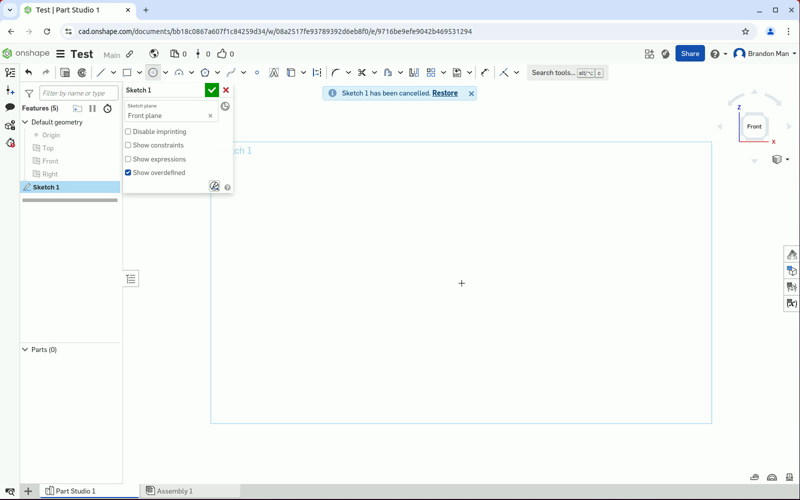
key_up(shift)
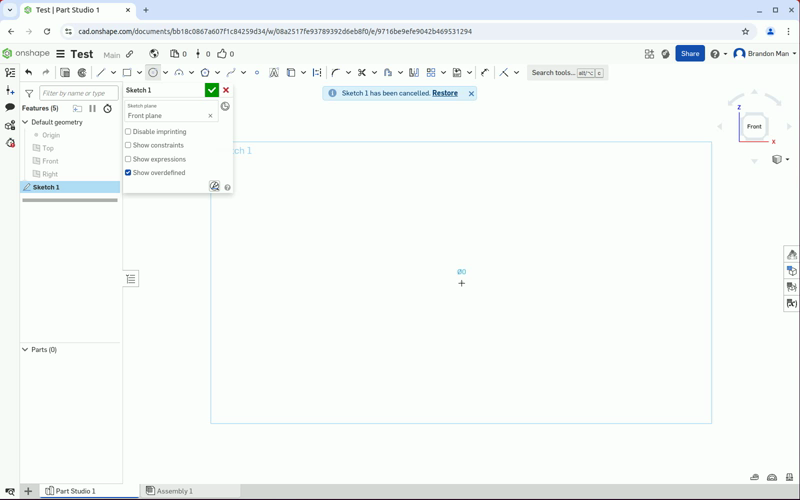
mouse_move(468, 282)
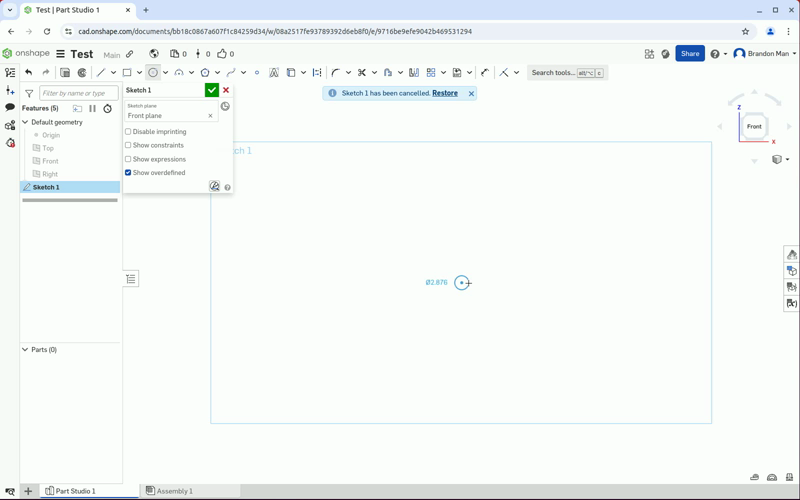
click(468, 282)
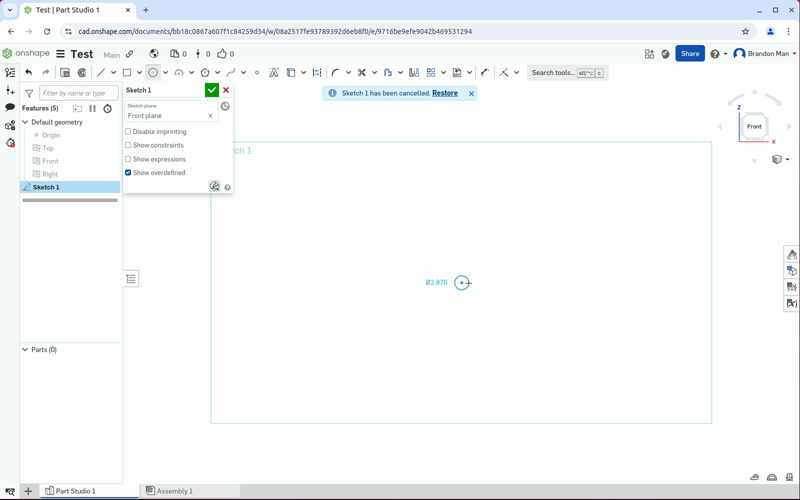
key(esc)
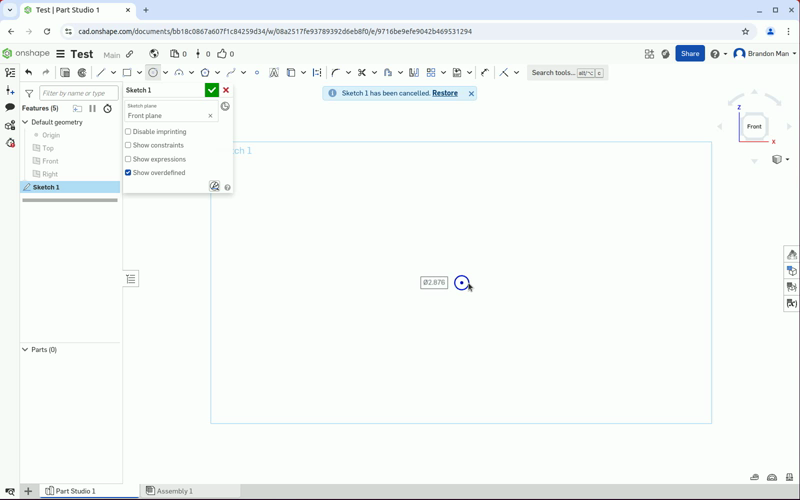
mouse_move(456, 280)
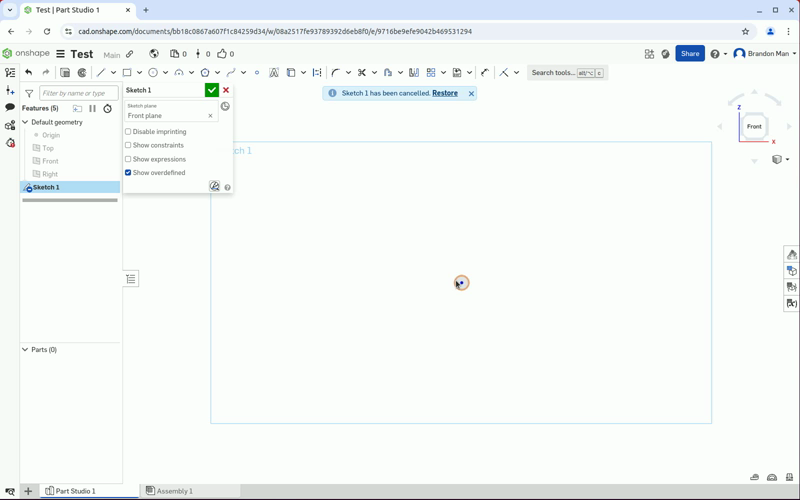
scroll(6)
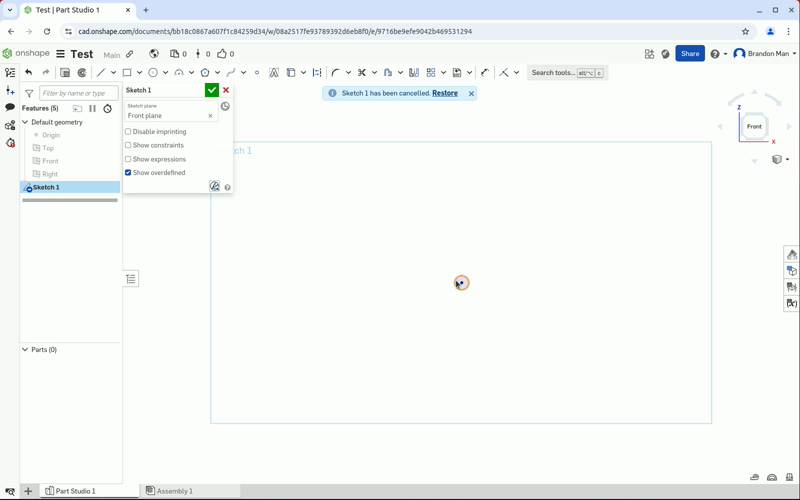
scroll(6)
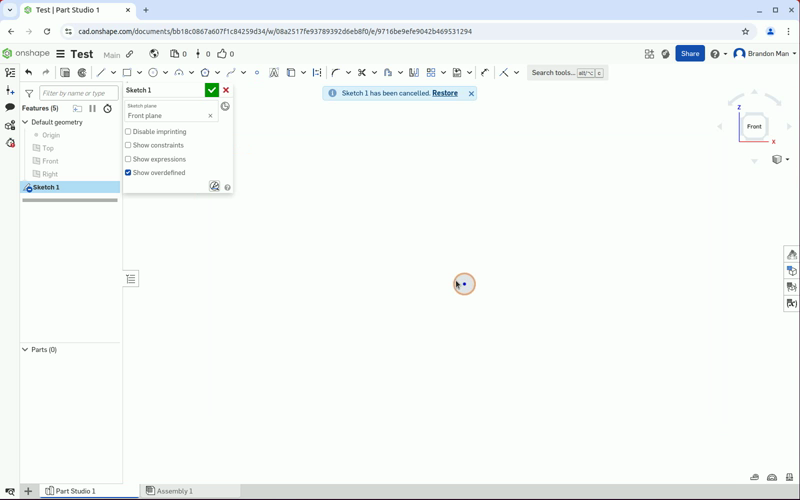
scroll(6)
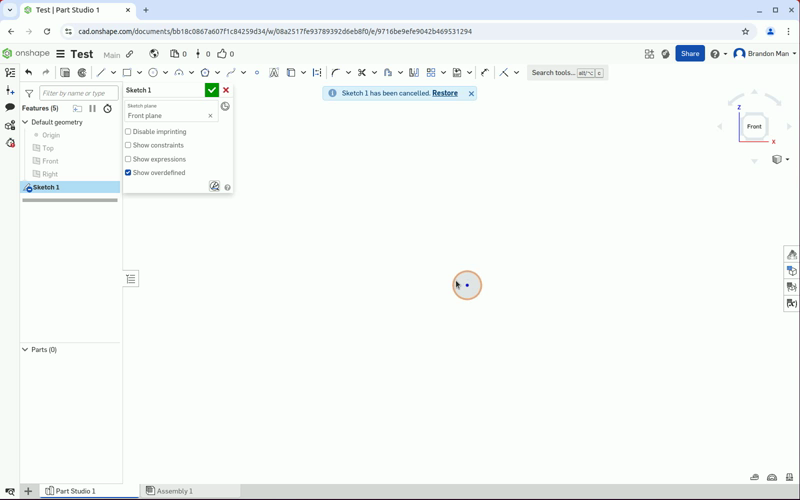
scroll(6)
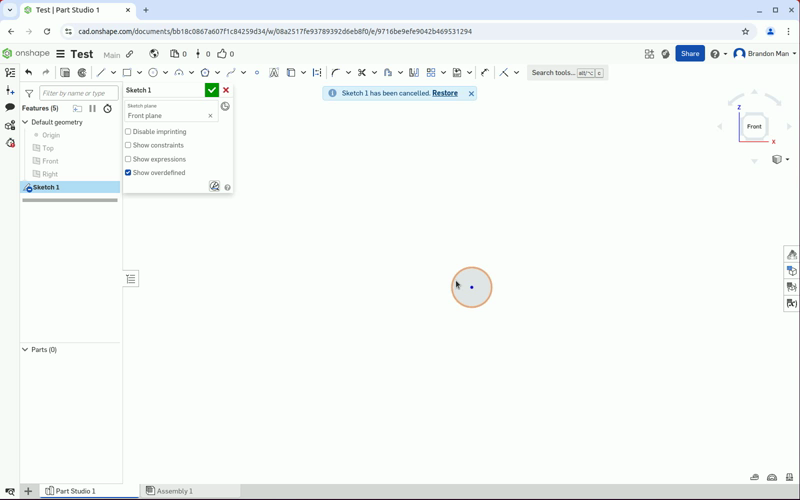
scroll(6)
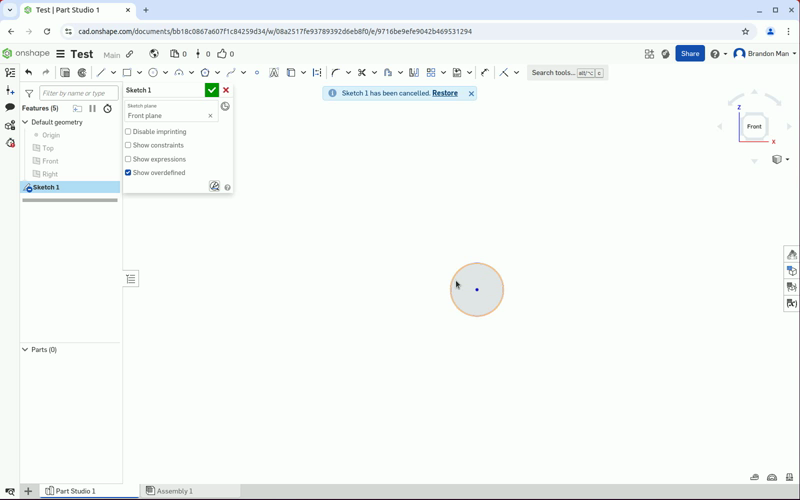
scroll(6)
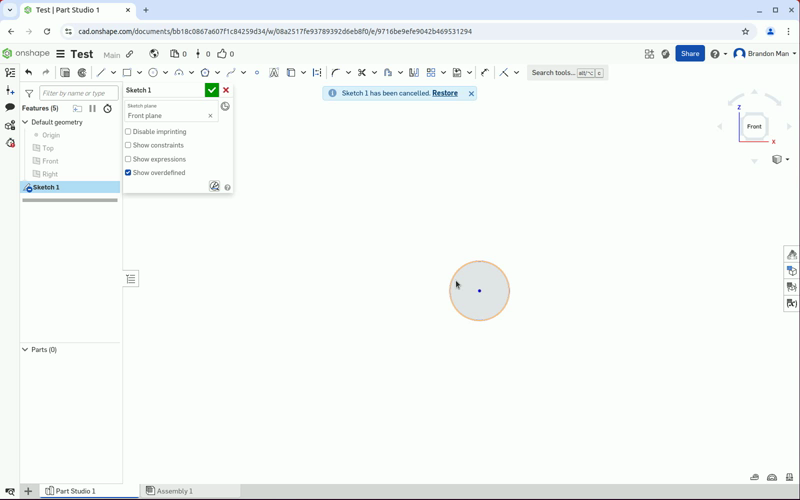
scroll(6)
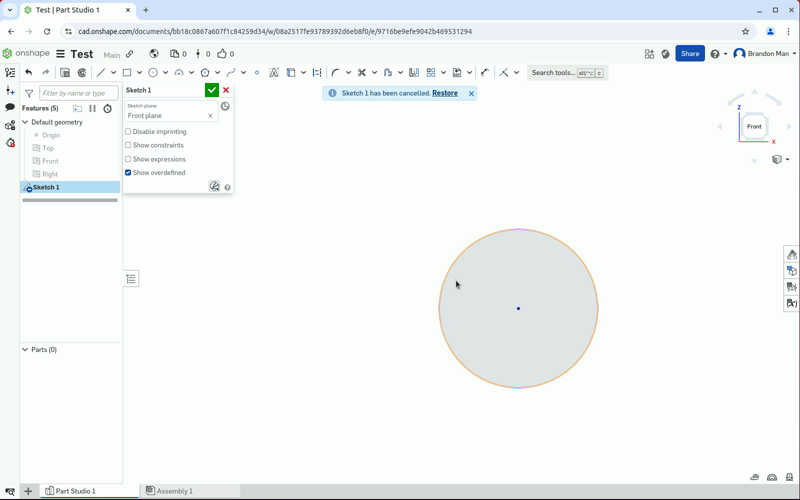
click(456, 280)
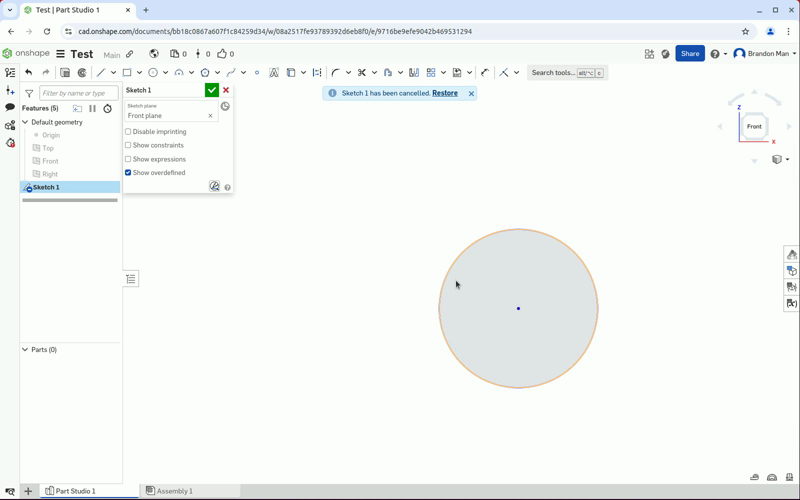
scroll(-6)
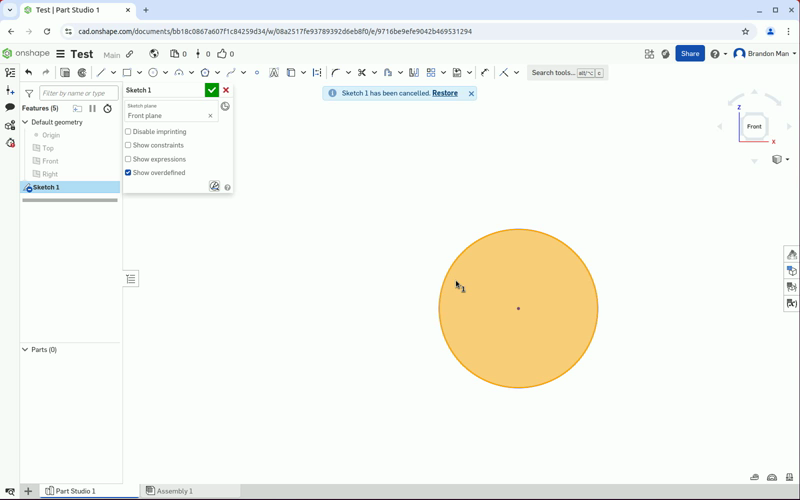
scroll(-6)
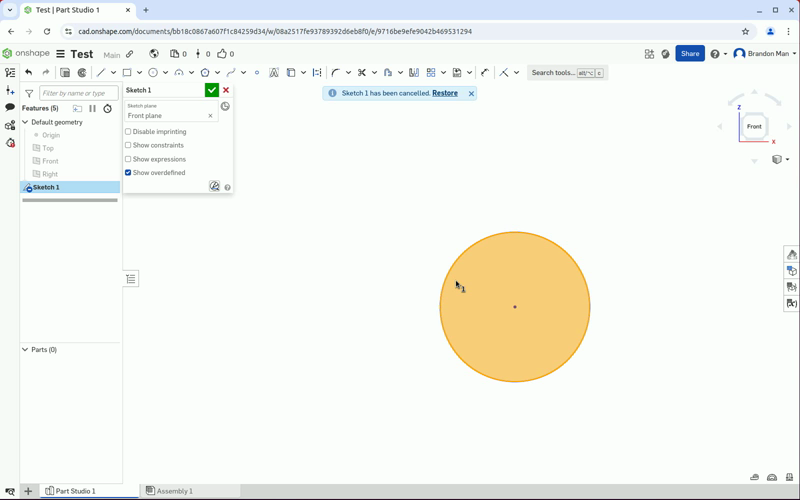
scroll(-6)
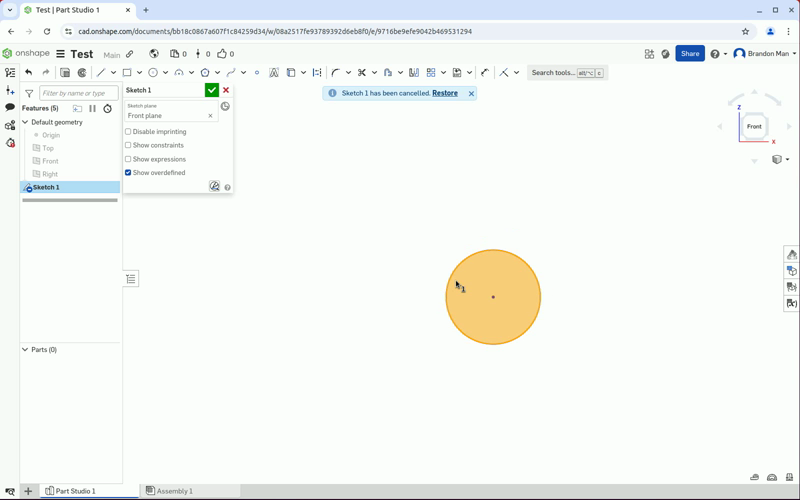
scroll(-6)
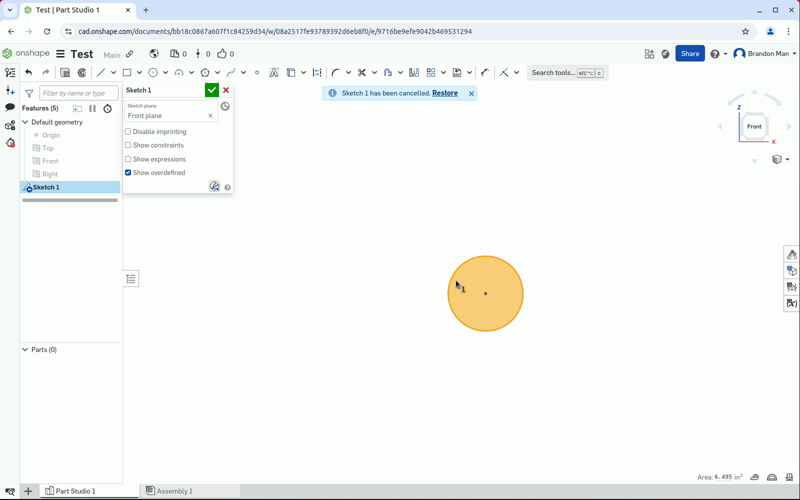
scroll(-6)
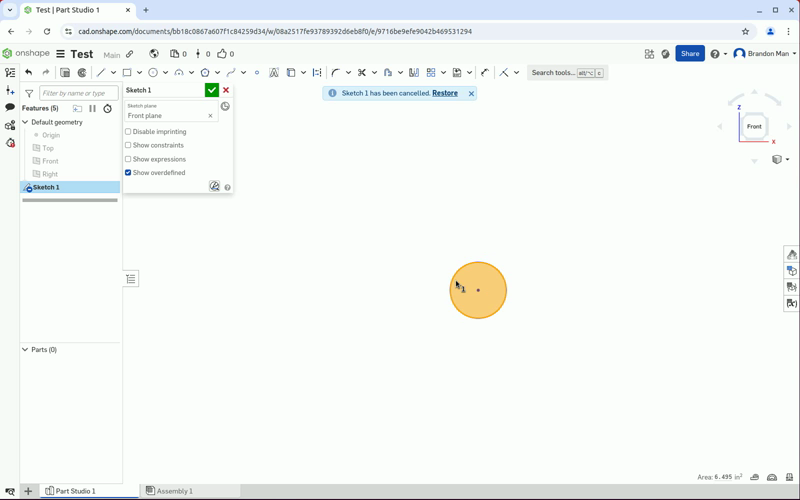
scroll(-6)
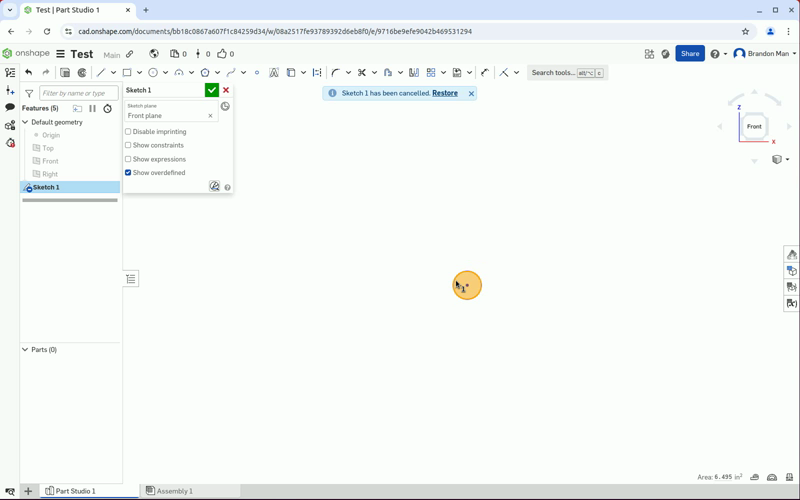
scroll(-6)
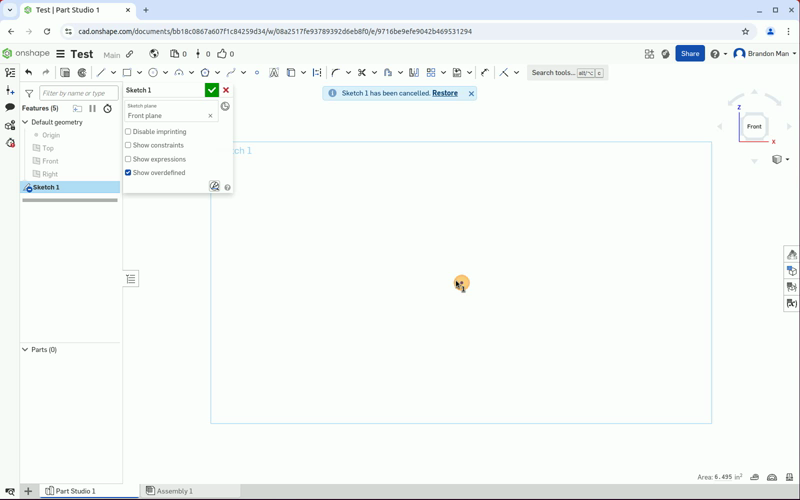
mouse_move(73, 352)
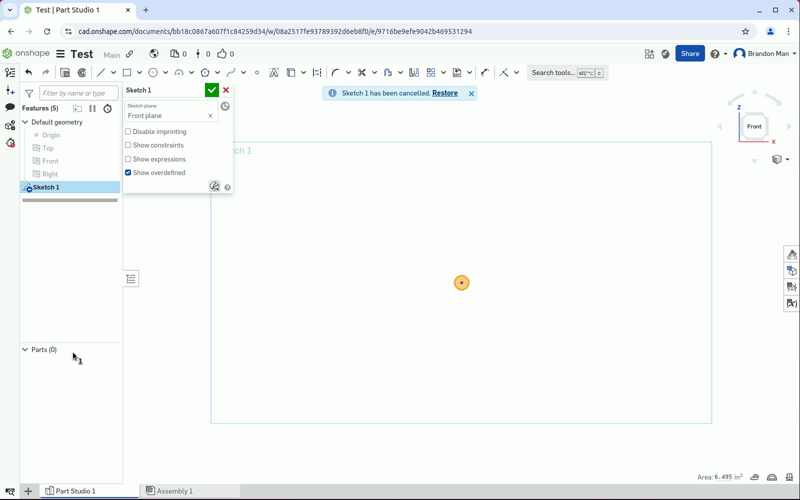
key(shift+y)
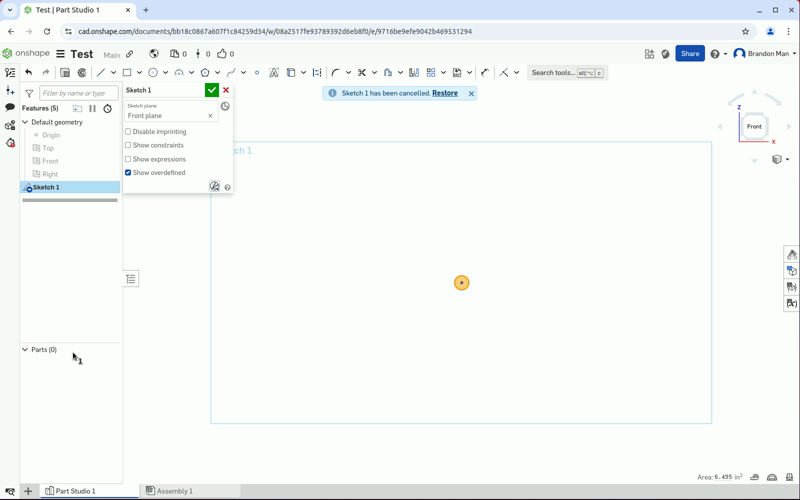
key(shift+e)
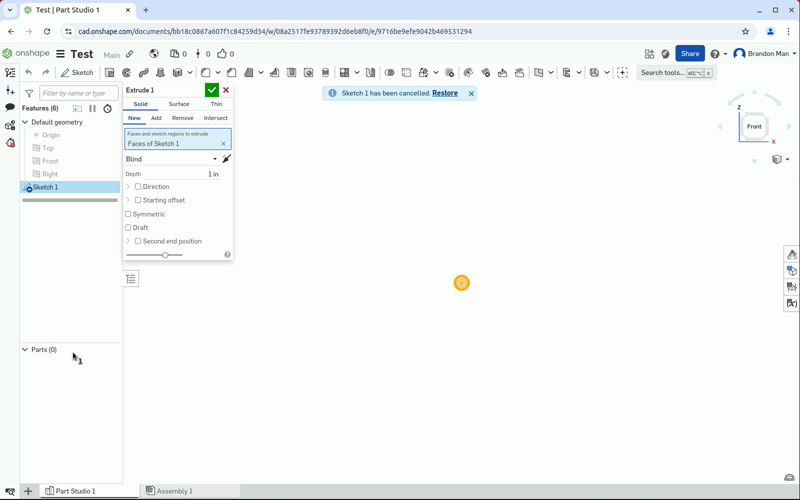
mouse_move(143, 106)
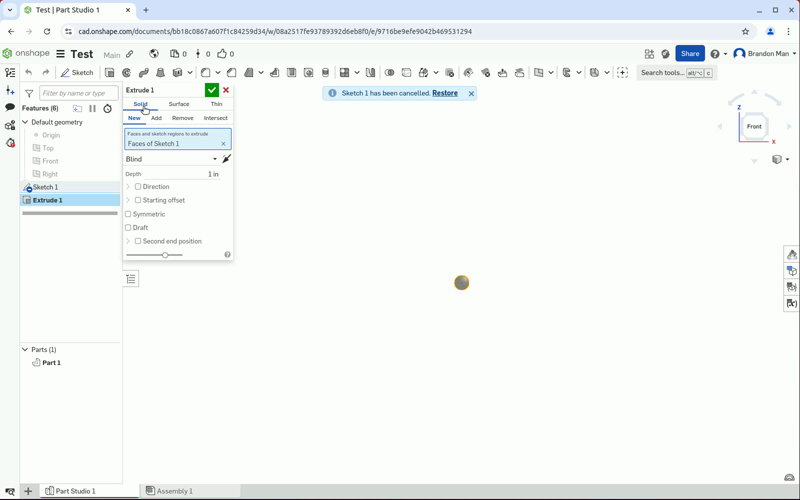
click(143, 106)
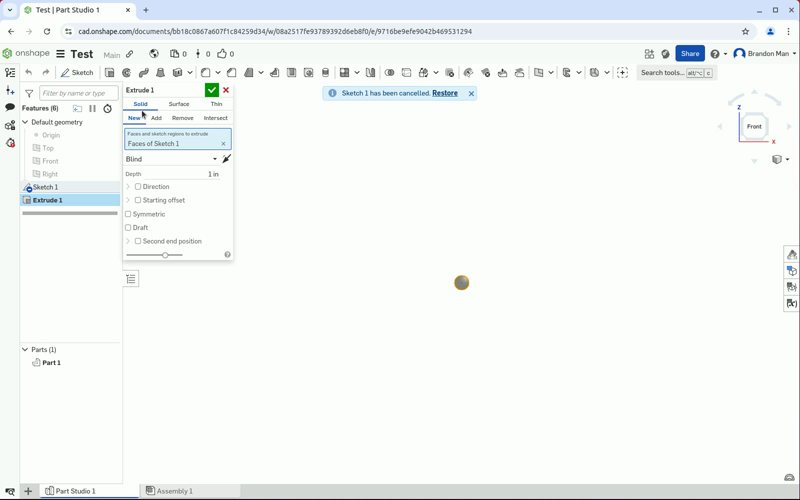
mouse_move(137, 120)
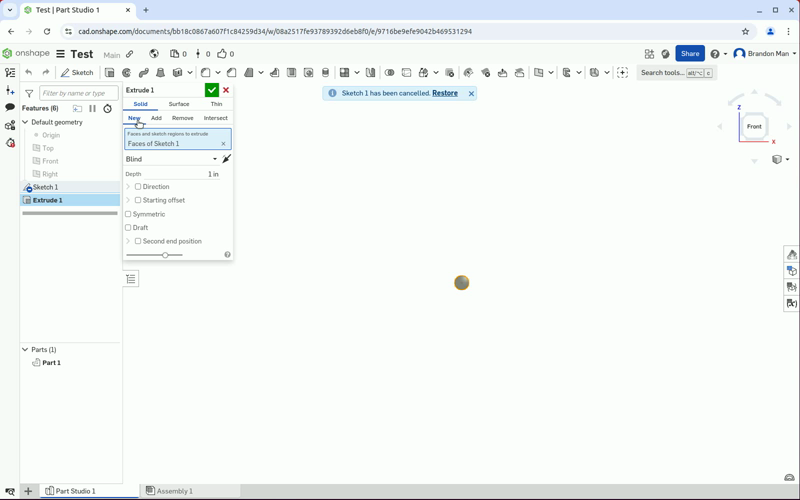
click(137, 120)
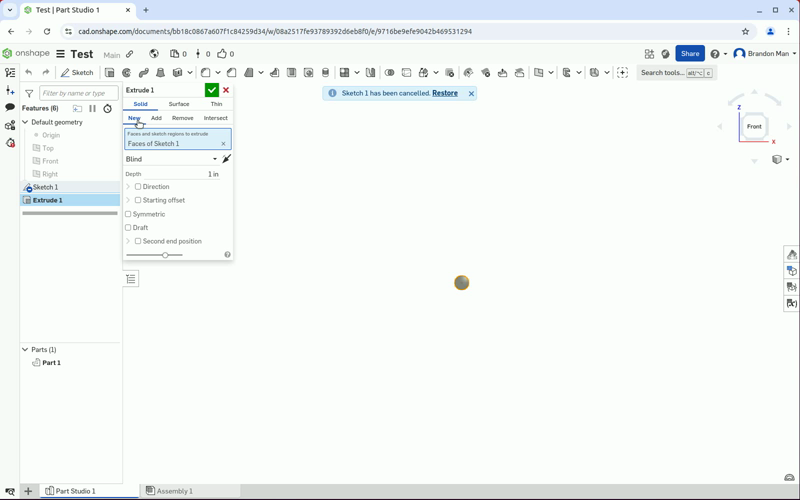
key(tab, 4)
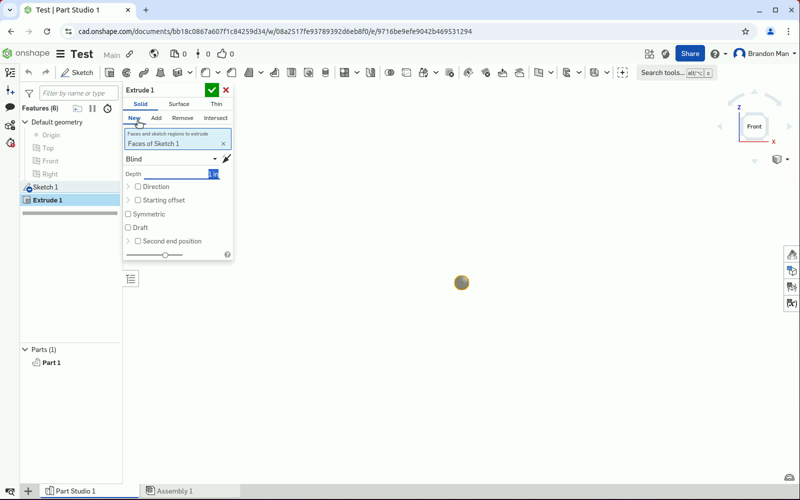
text(14.924)
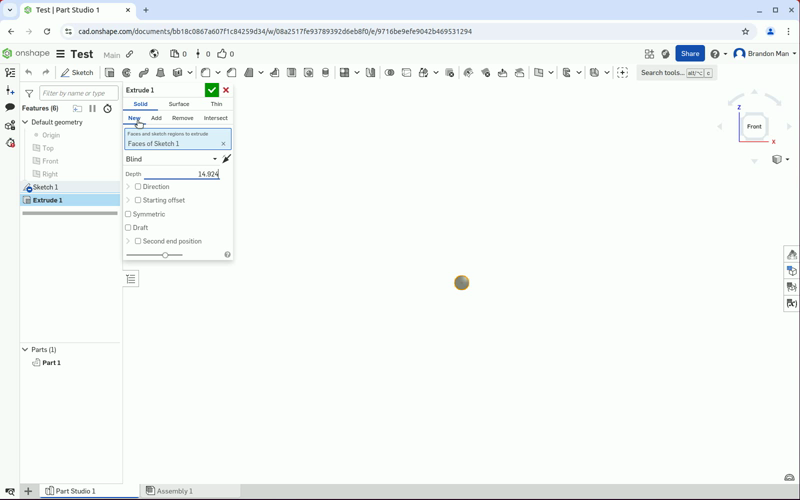
key(enter)
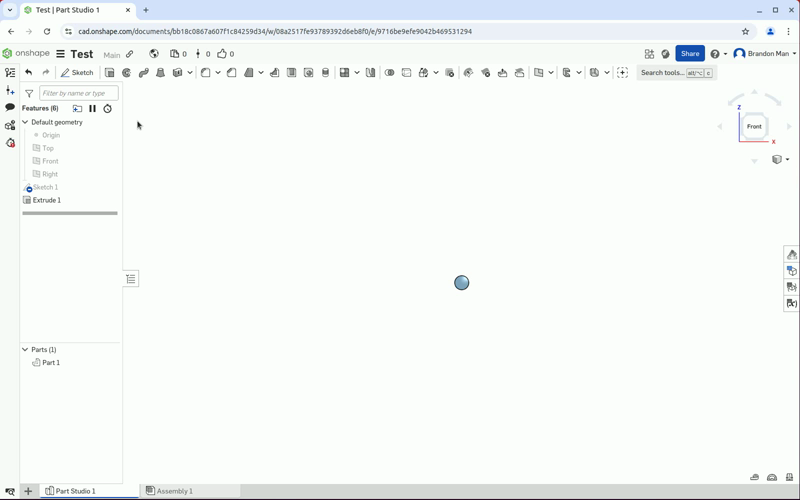
key(shift+h)
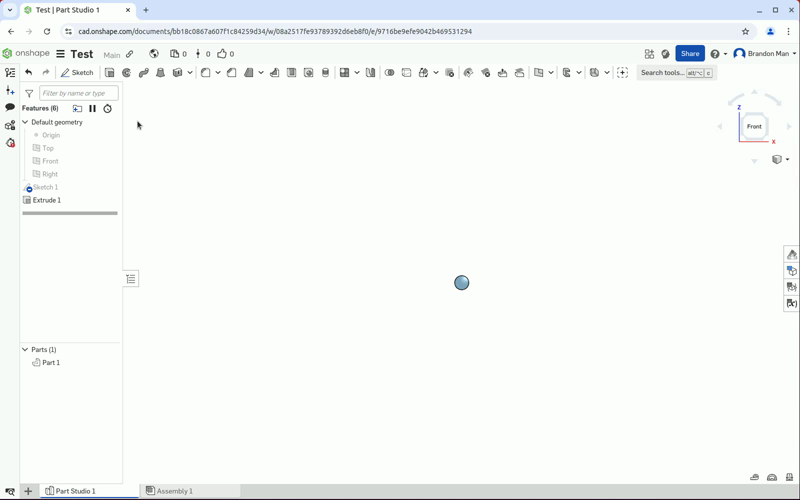
key(shift+h)
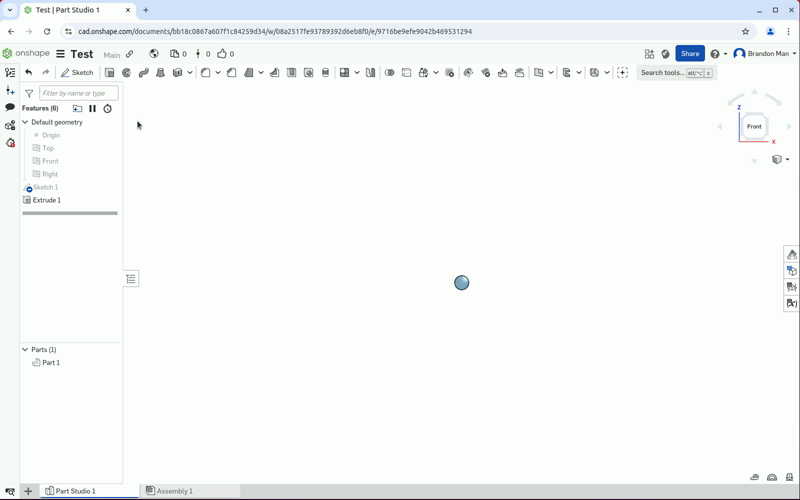
mouse_move(73, 189)
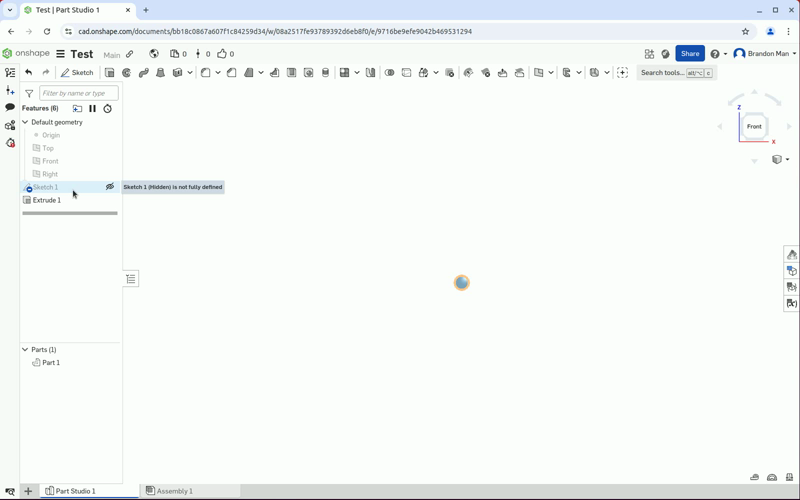
click(73, 189)
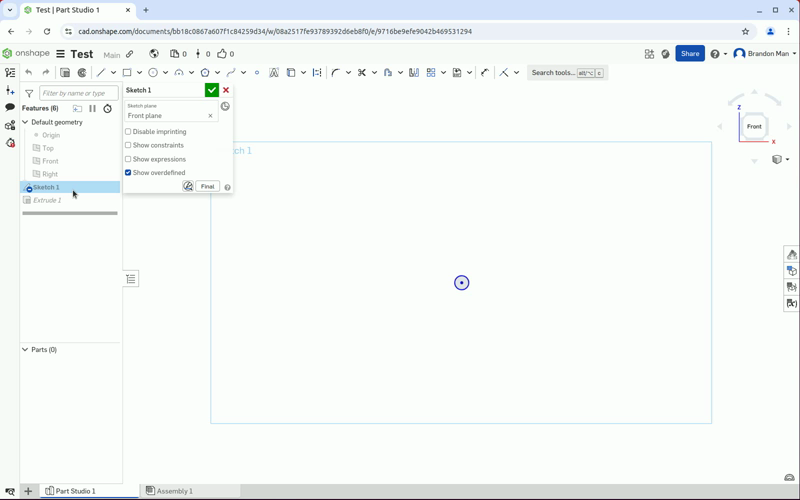
mouse_move(229, 92)
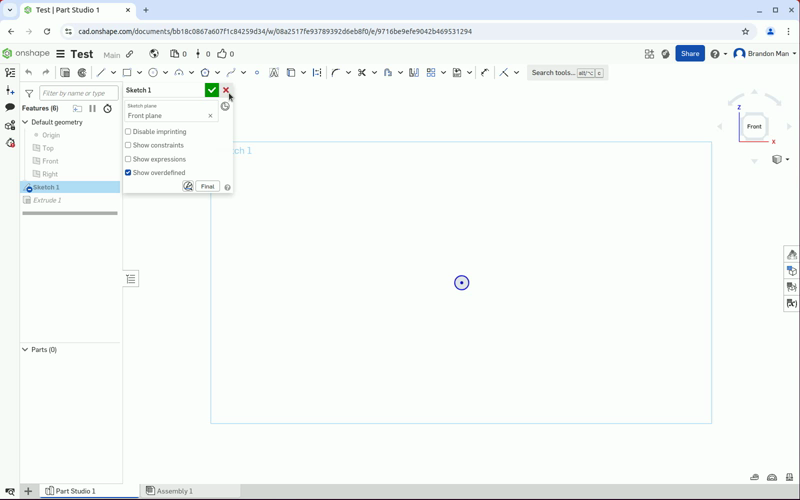
click(229, 92)
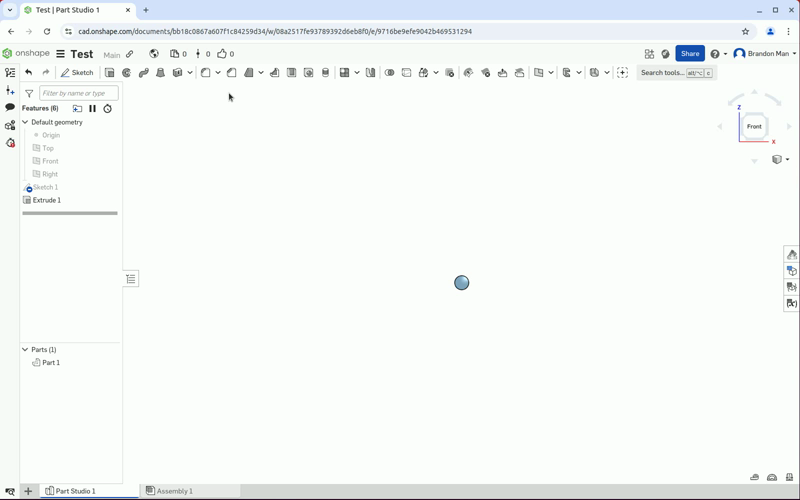
mouse_move(541, 75)
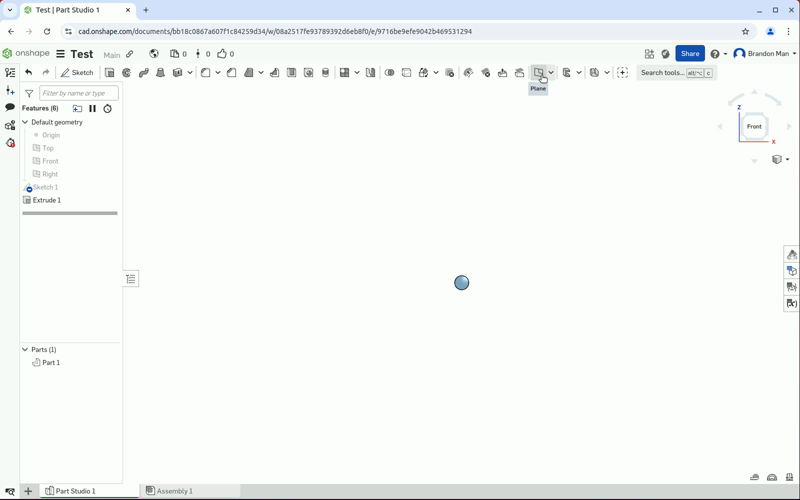
click(541, 75)
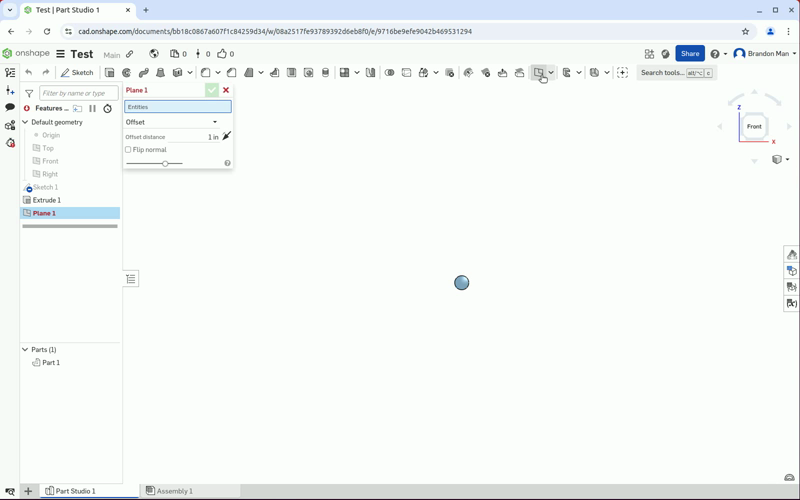
mouse_move(73, 163)
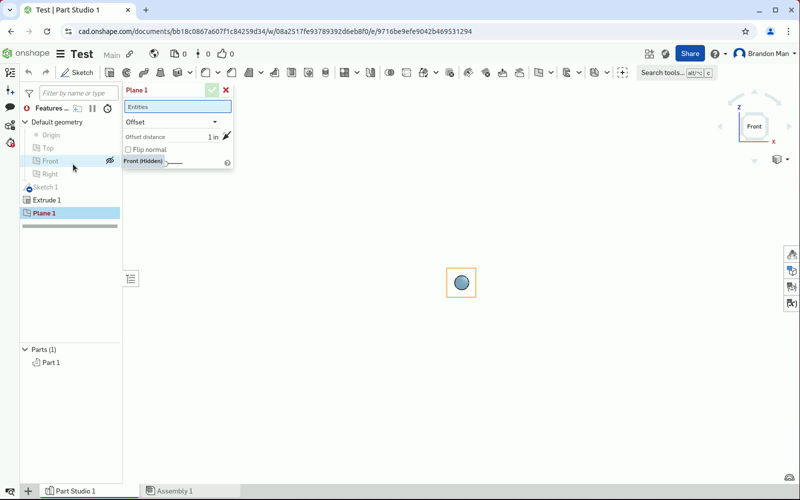
click(73, 163)
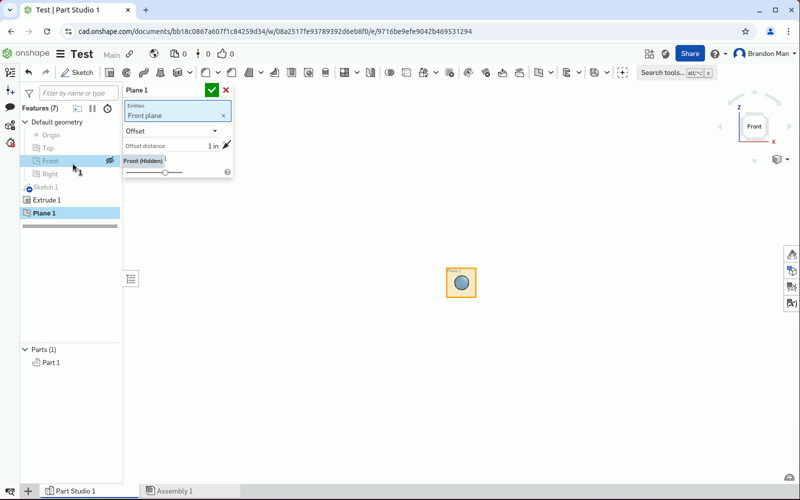
key(tab, 2)
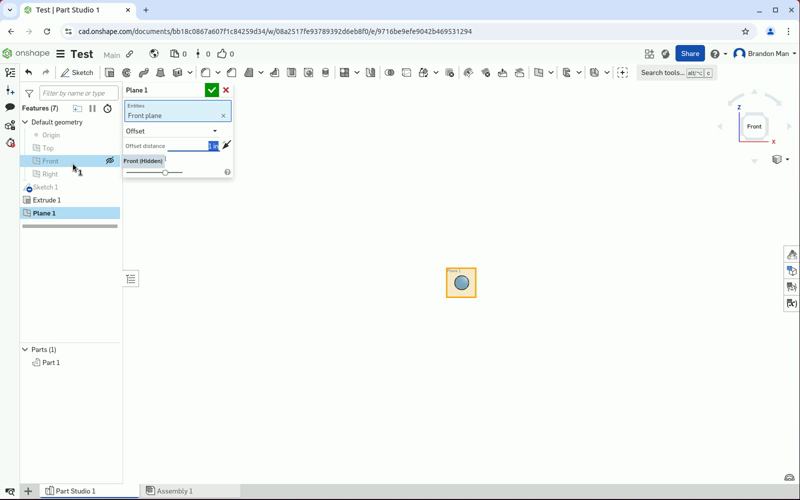
text(14.913)
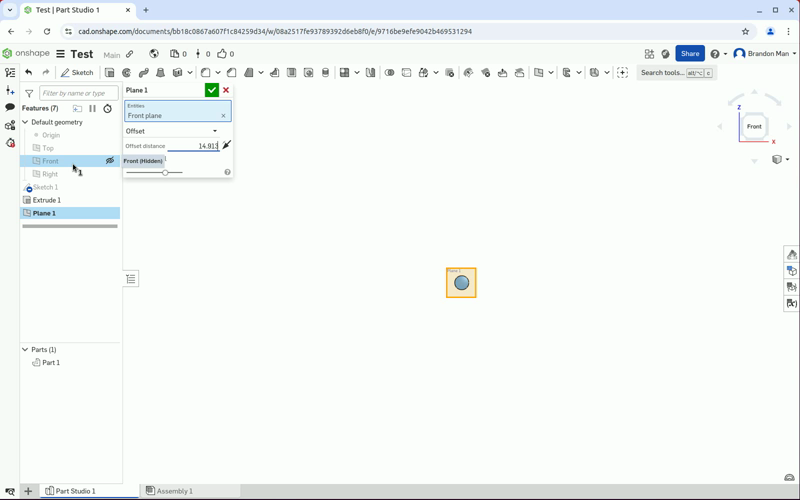
key(enter, 2)
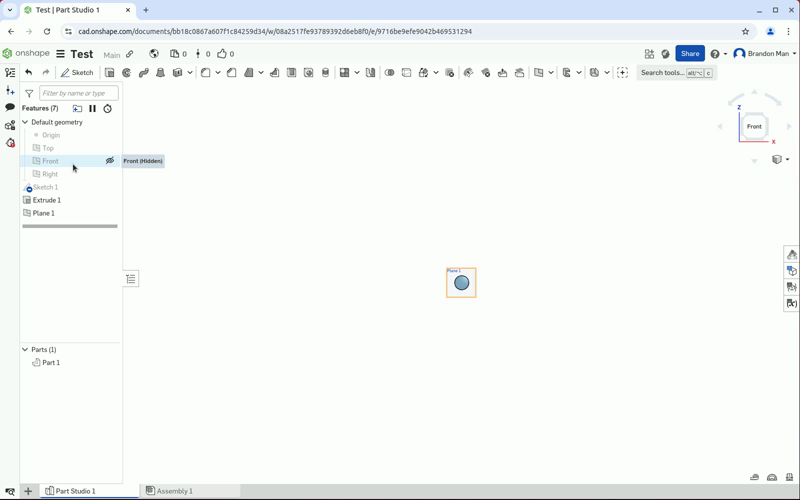
key(shift+s)
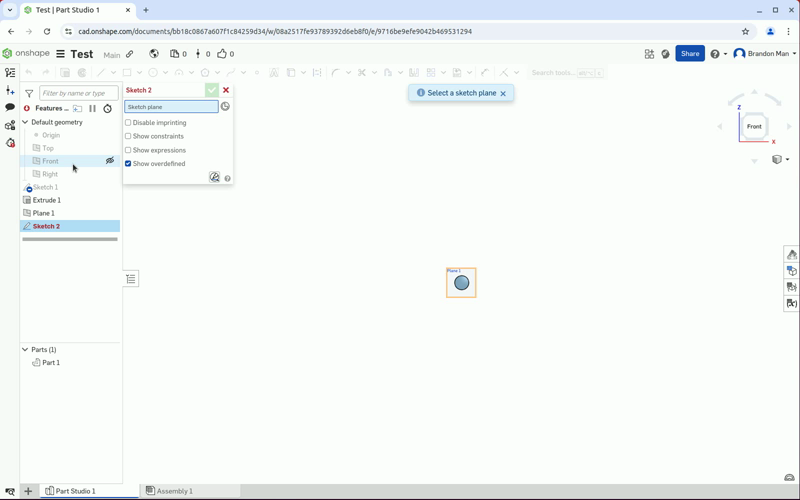
mouse_move(73, 215)
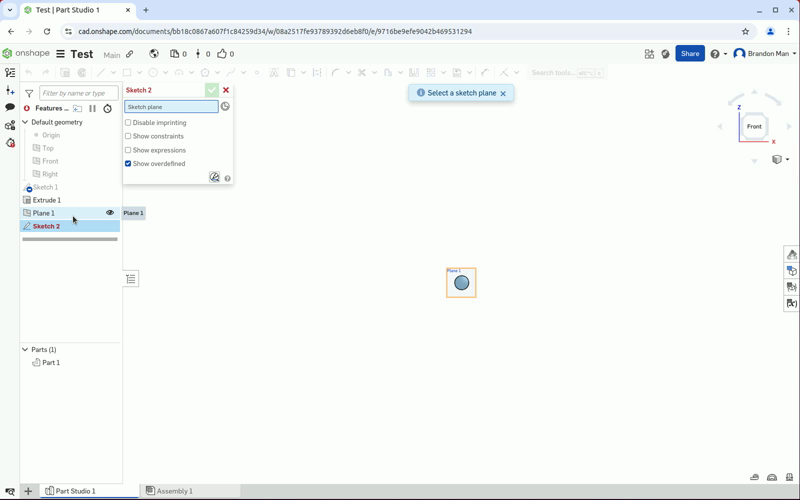
click(73, 215)
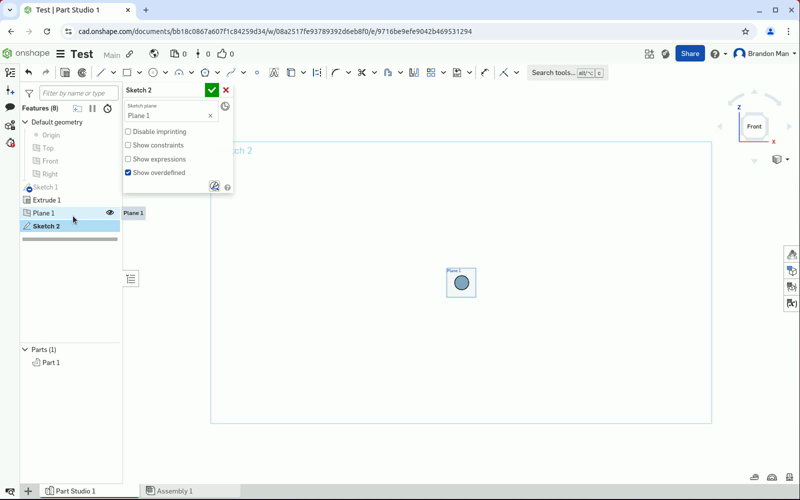
mouse_move(73, 352)
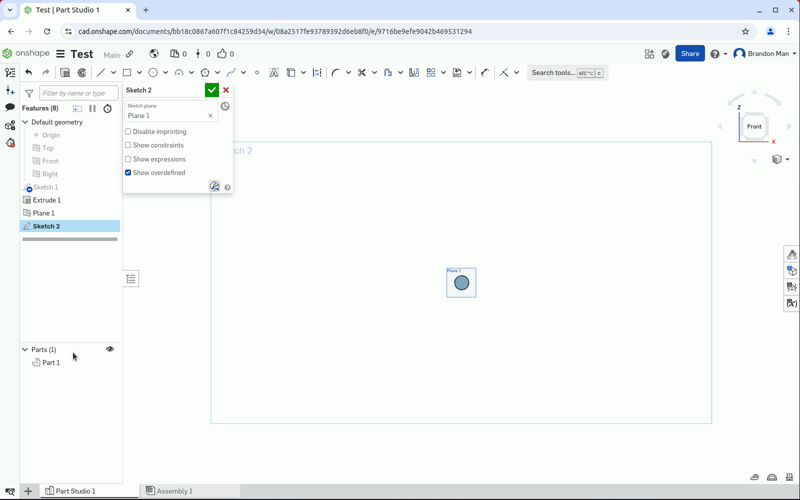
key(y)
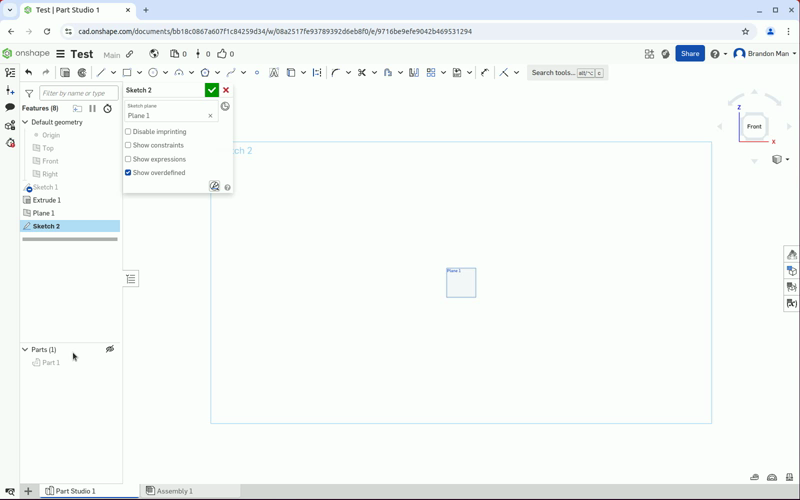
key(c)
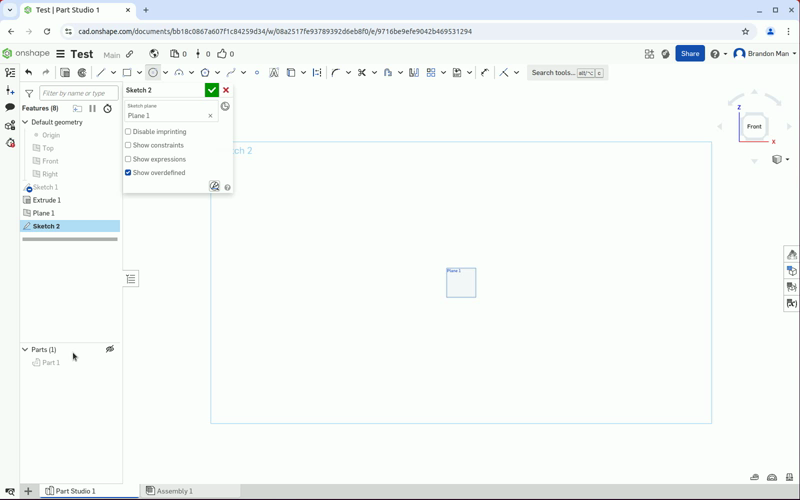
key_down(shift)
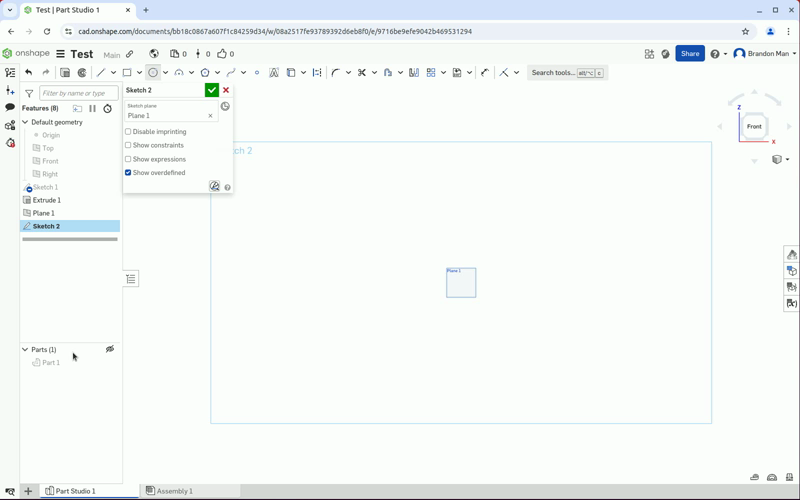
mouse_move(461, 282)
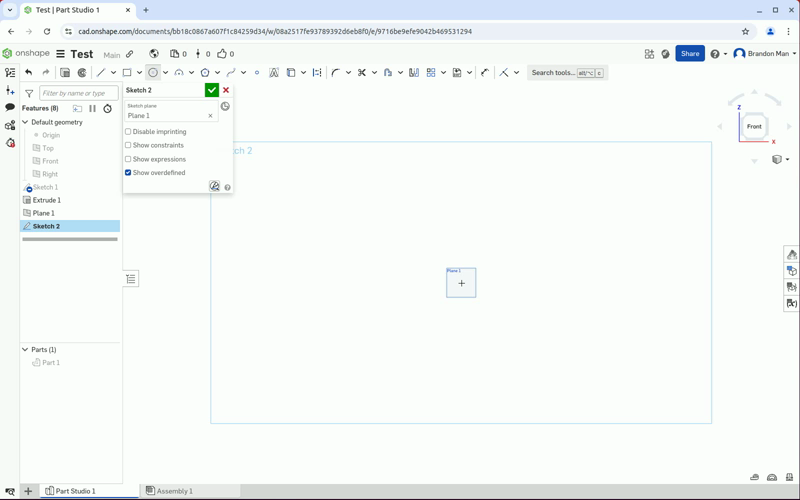
click(461, 282)
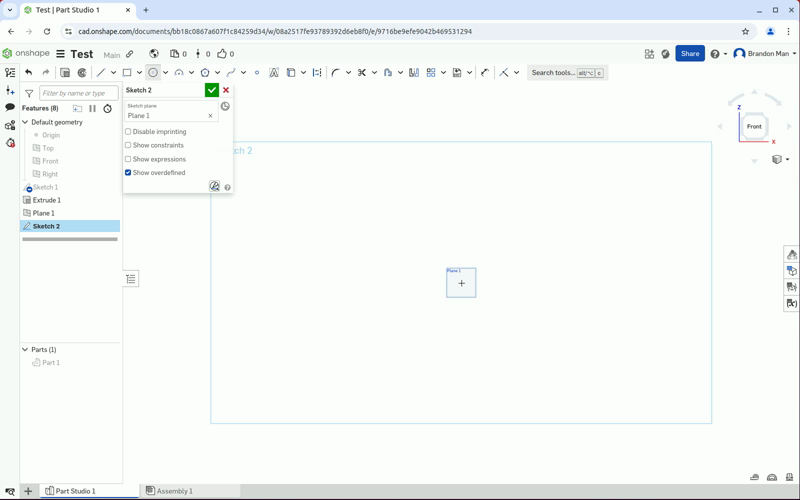
key_up(shift)
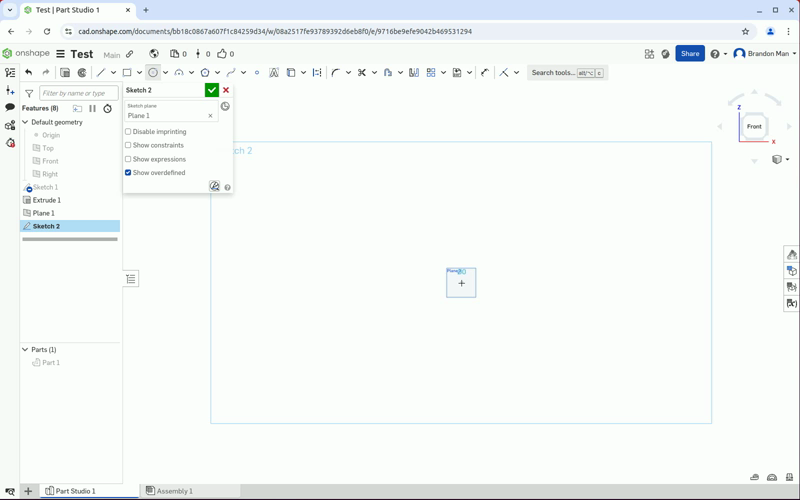
mouse_move(467, 282)
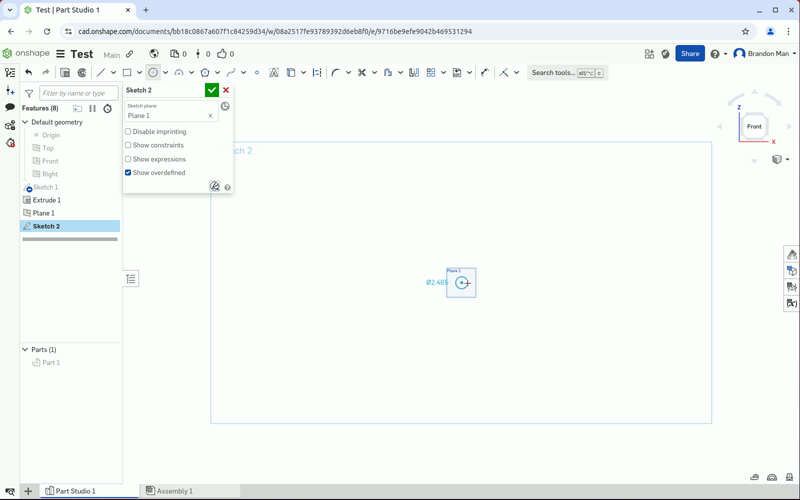
click(467, 282)
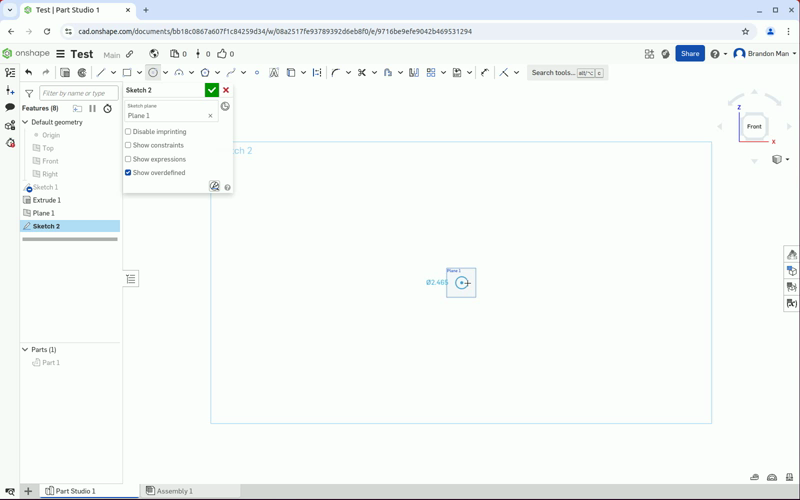
key(esc)
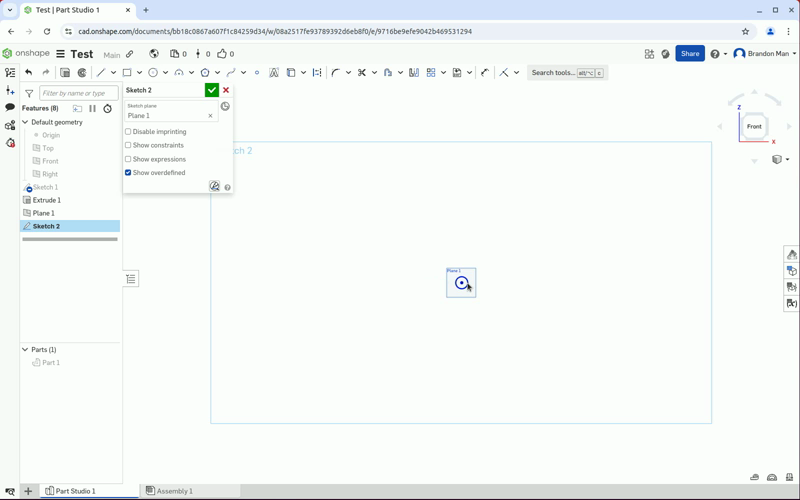
mouse_move(460, 288)
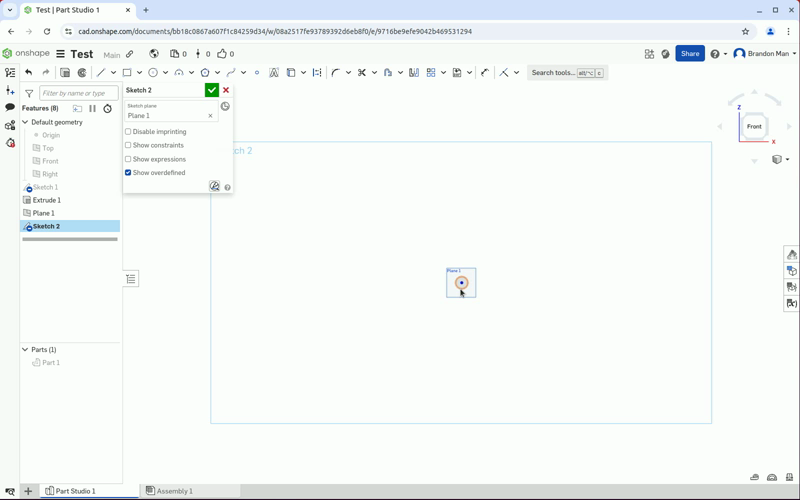
scroll(6)
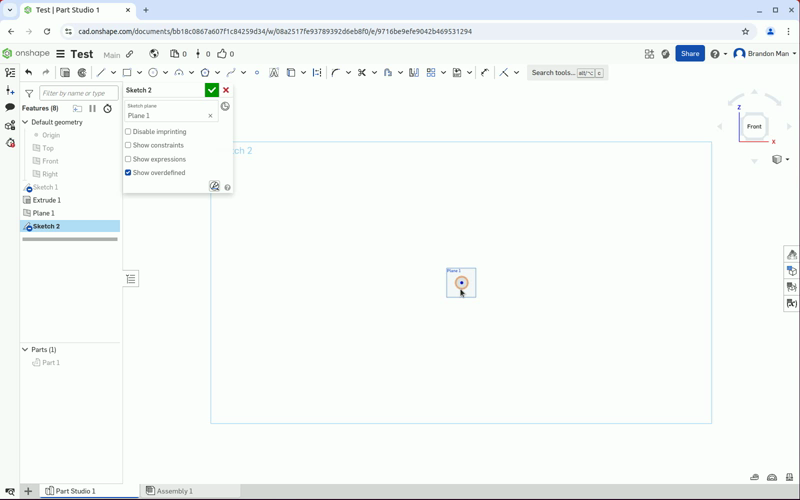
scroll(6)
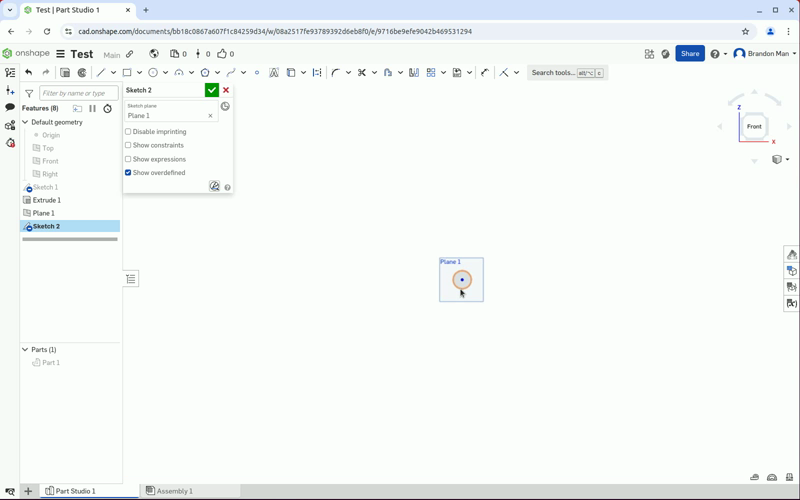
scroll(6)
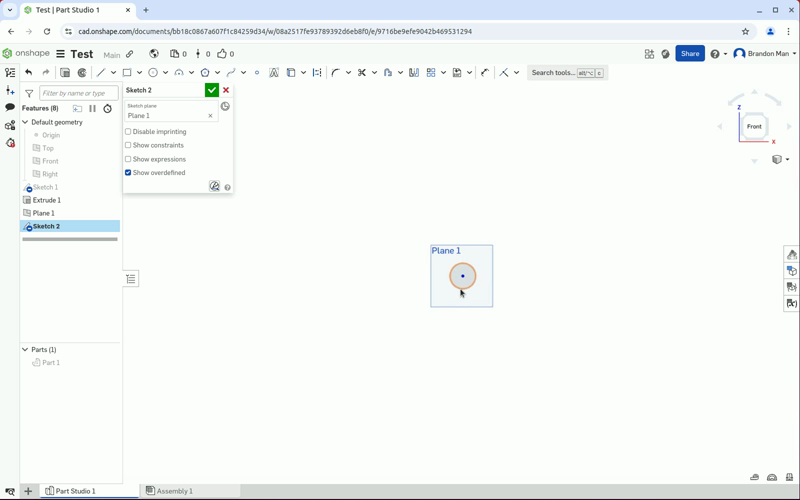
scroll(6)
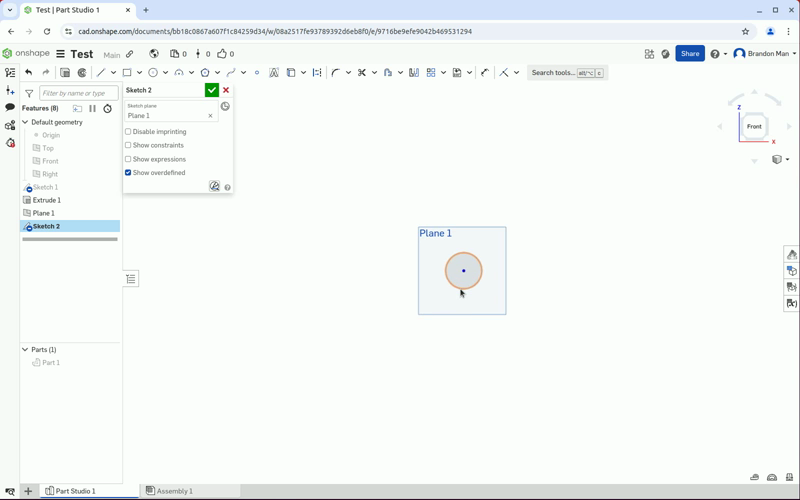
scroll(6)
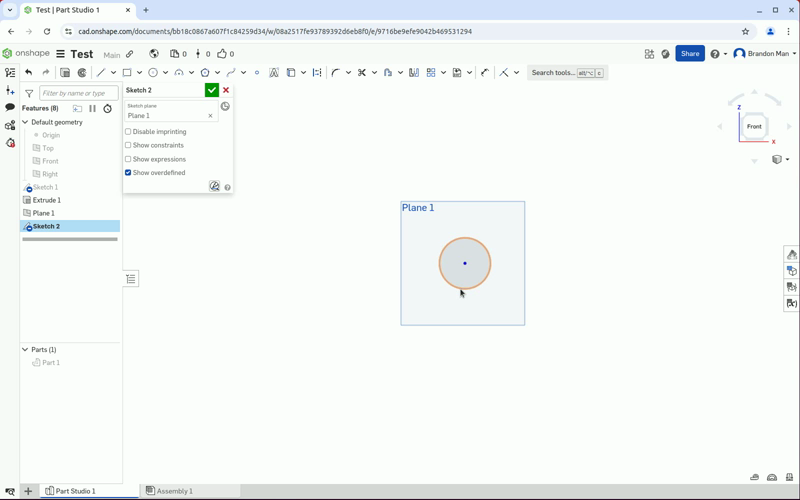
scroll(6)
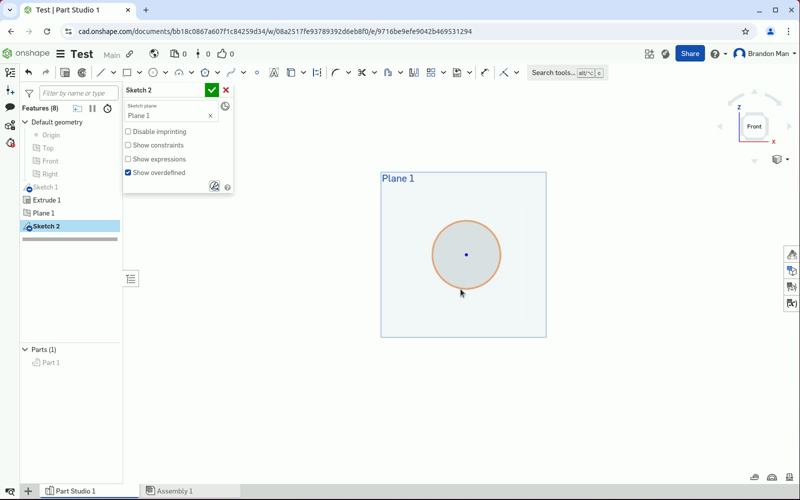
scroll(6)
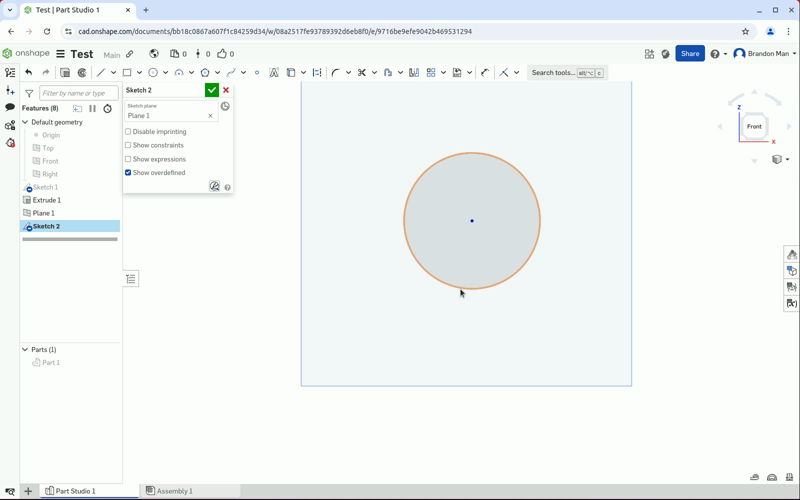
click(460, 288)
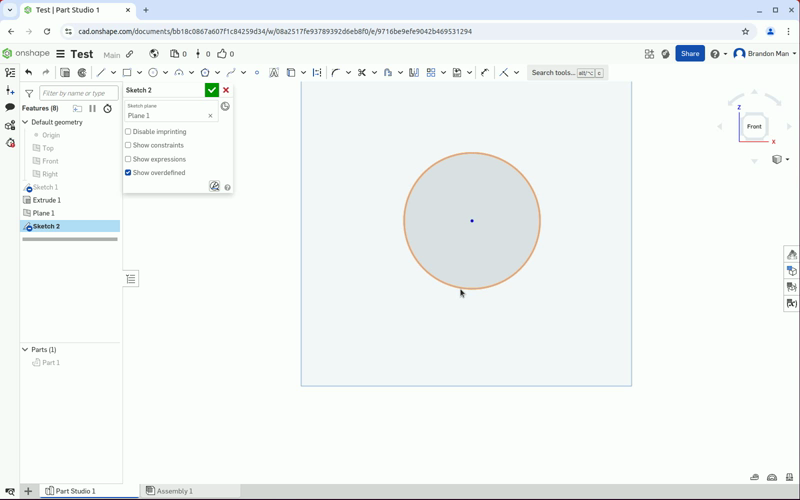
scroll(-6)
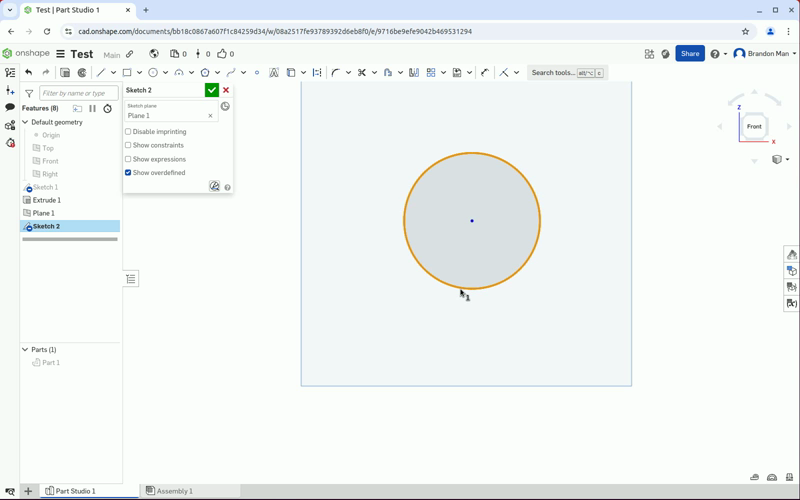
scroll(-6)
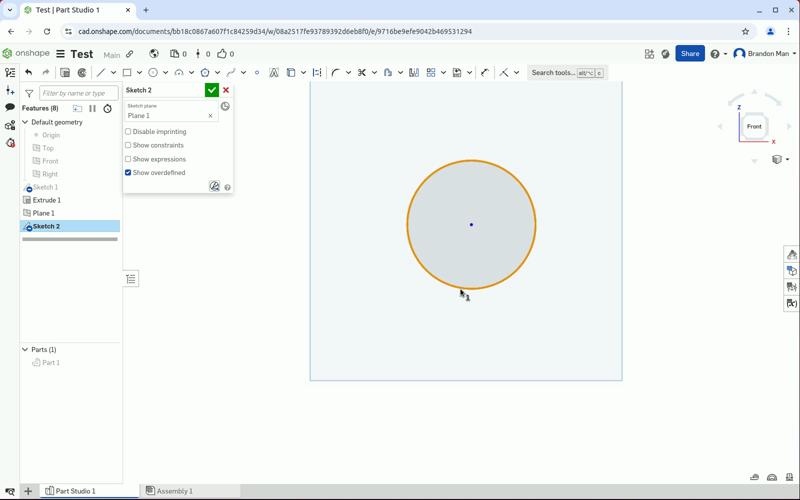
scroll(-6)
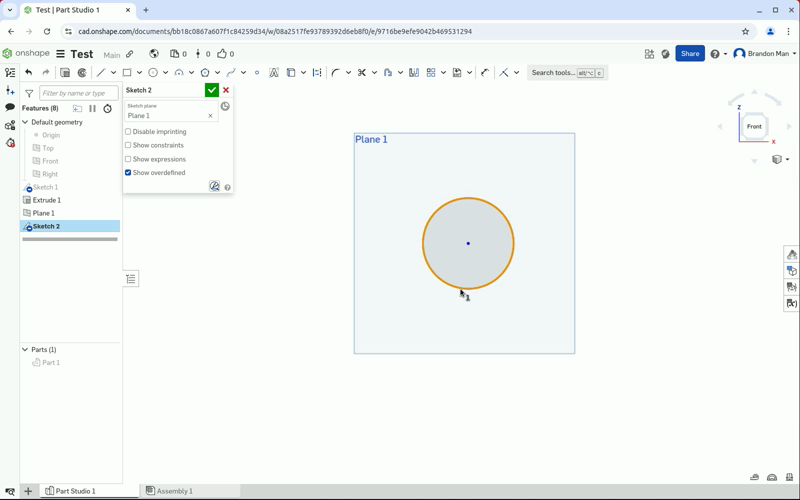
scroll(-6)
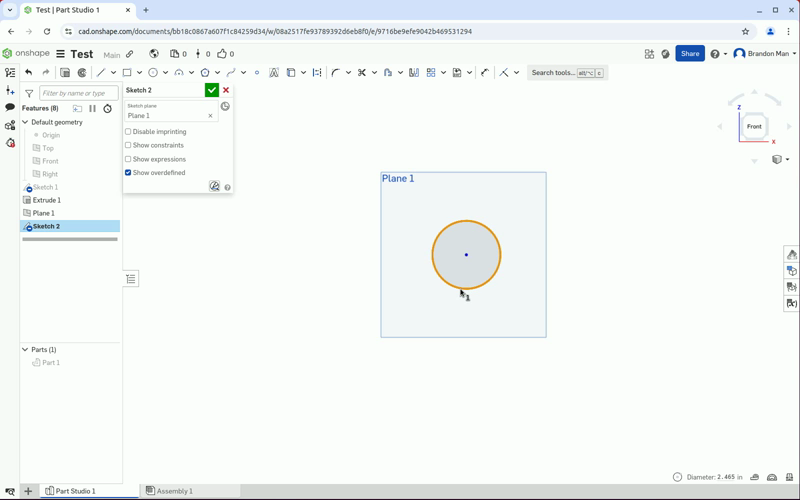
scroll(-6)
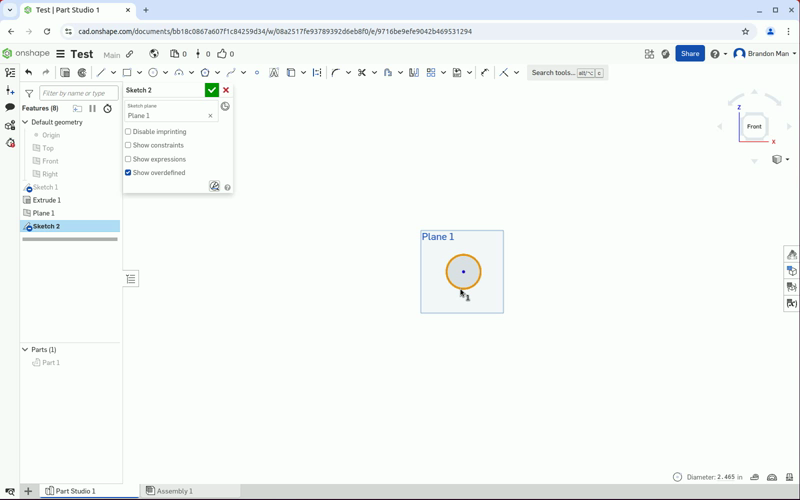
scroll(-6)
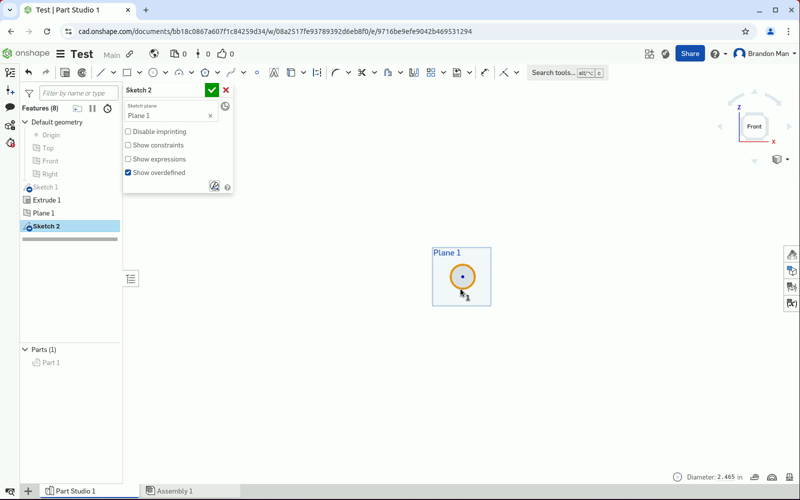
scroll(-6)
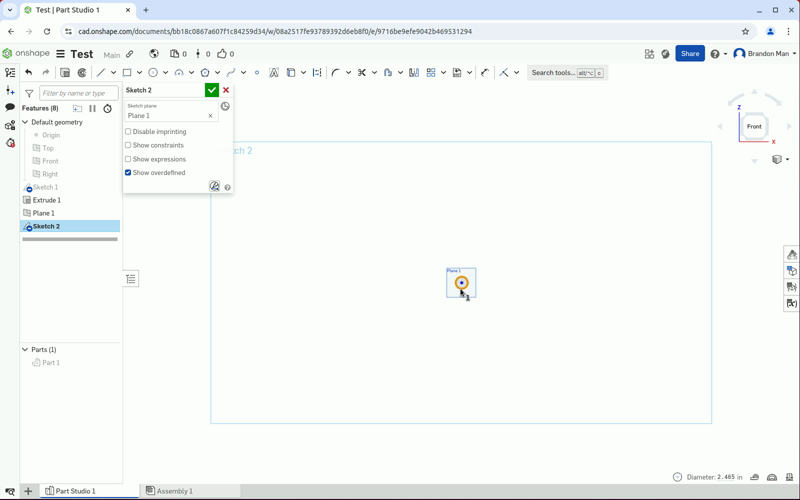
mouse_move(73, 352)
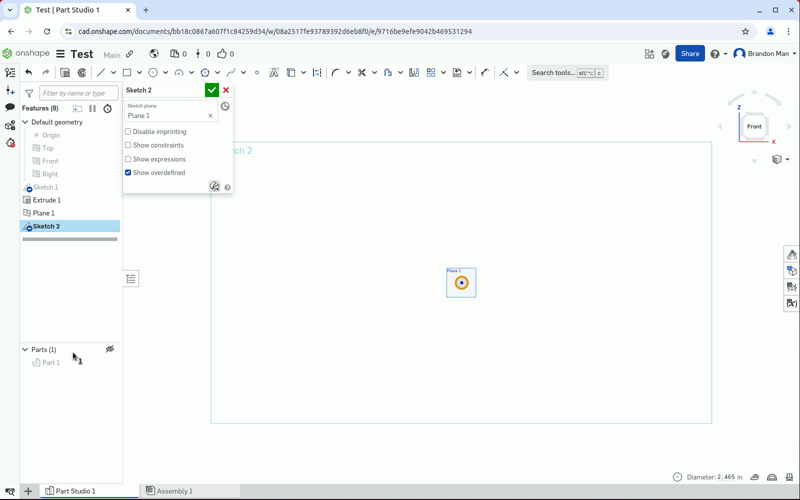
key(shift+y)
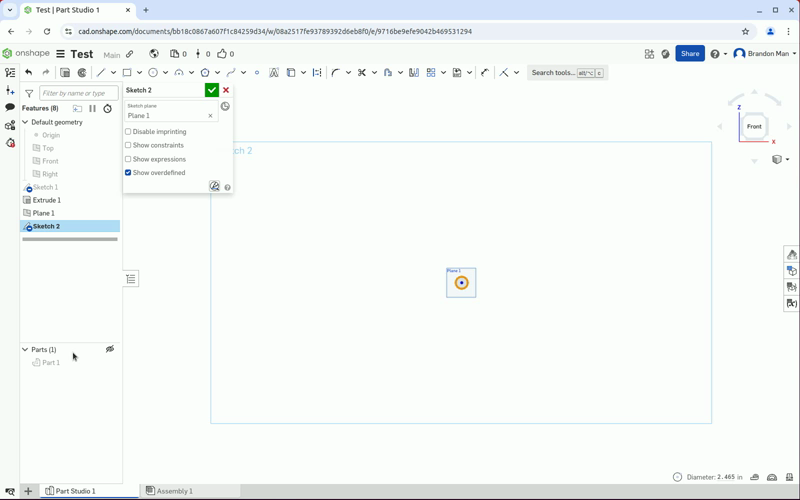
key(shift+e)
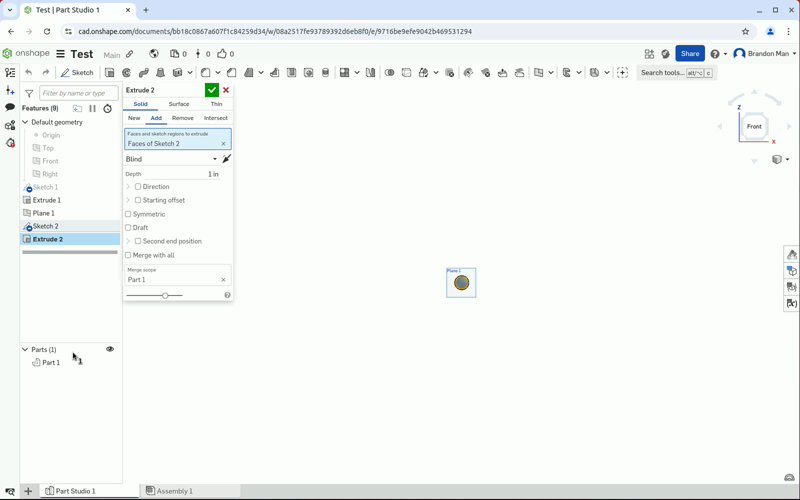
mouse_move(143, 106)
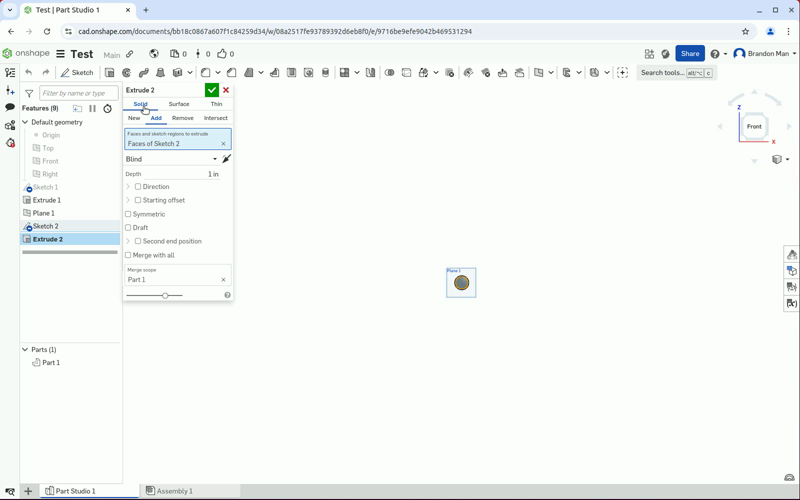
click(143, 106)
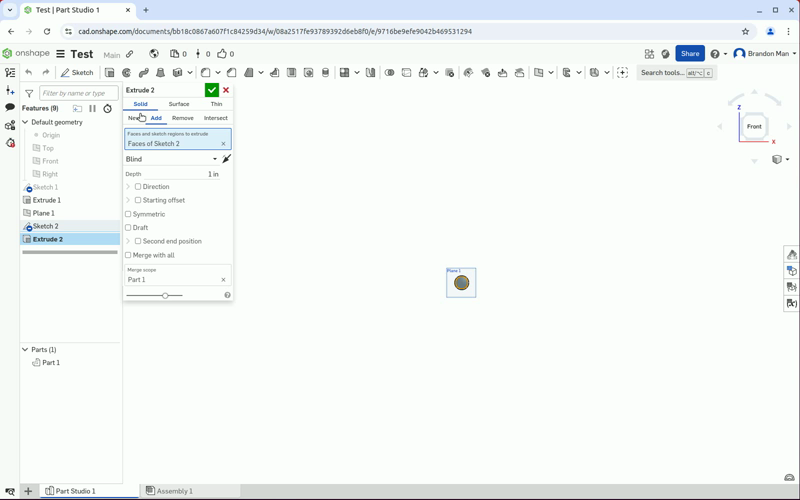
mouse_move(137, 120)
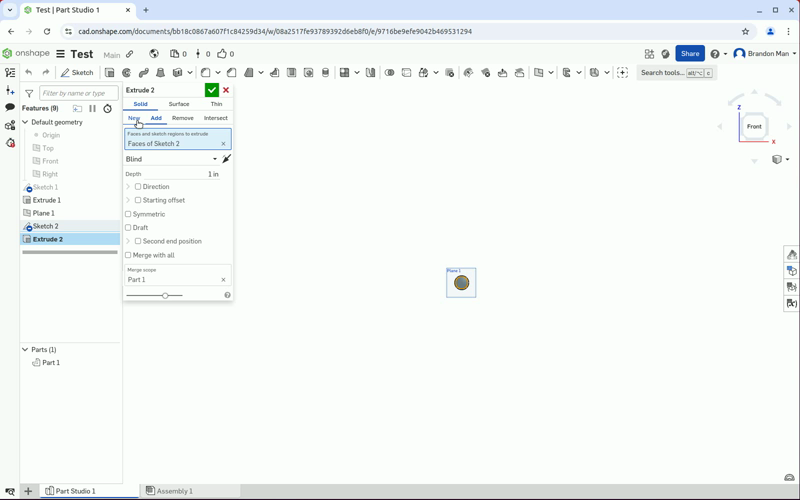
click(137, 120)
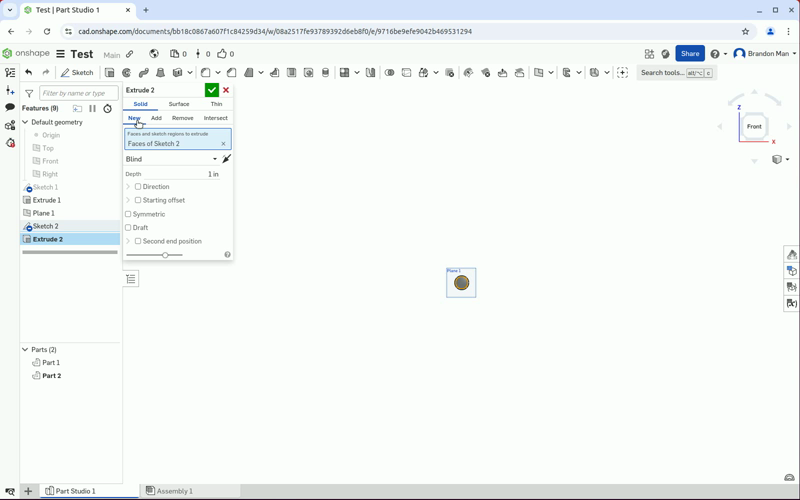
key(tab, 4)
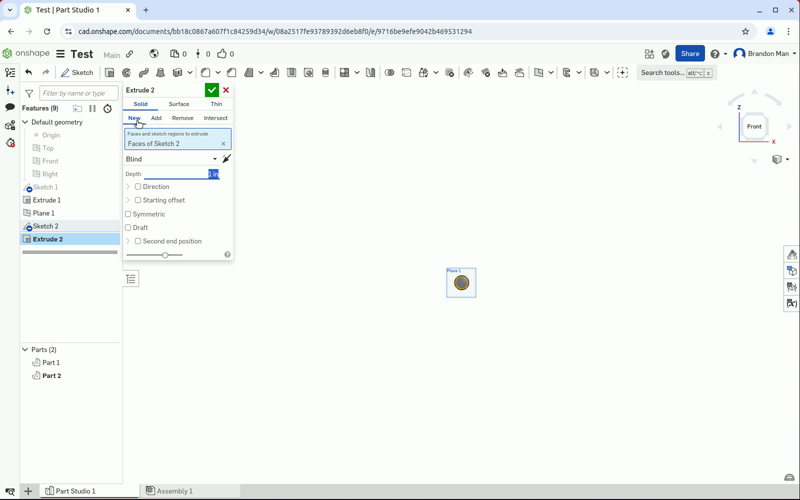
text(8.184)
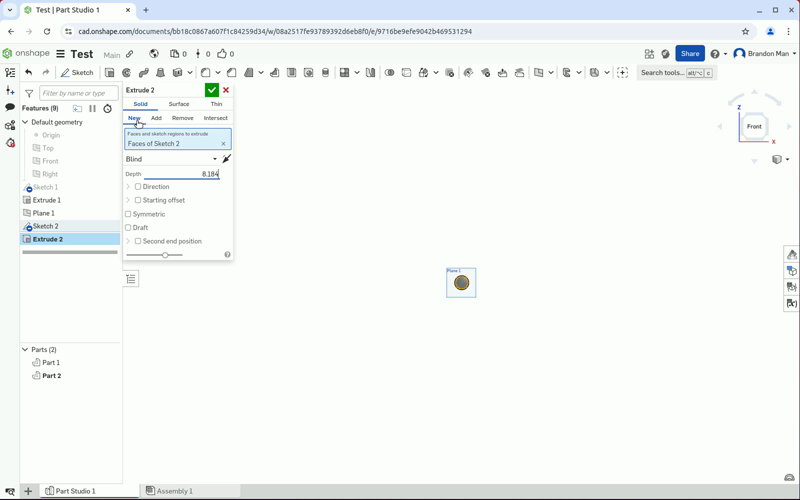
key(enter)
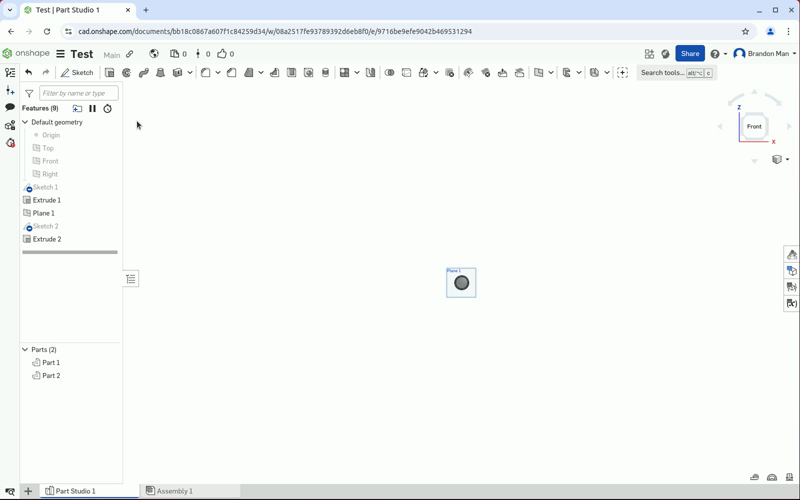
key(shift+h)
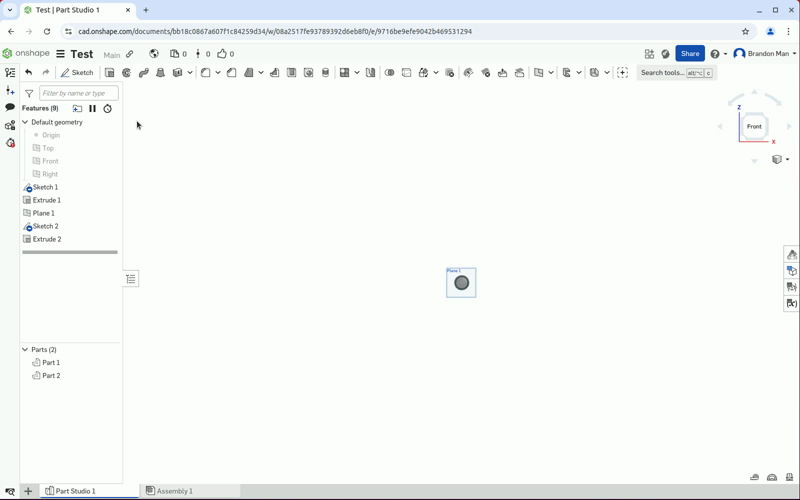
key(shift+h)
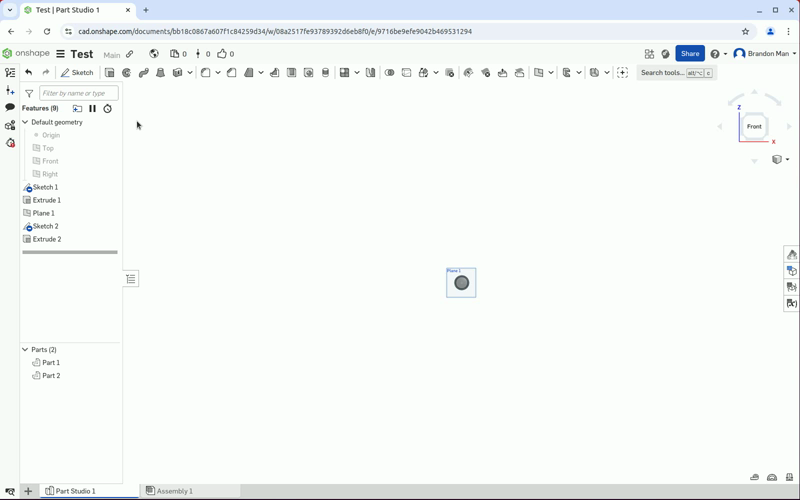
key(shift+7)
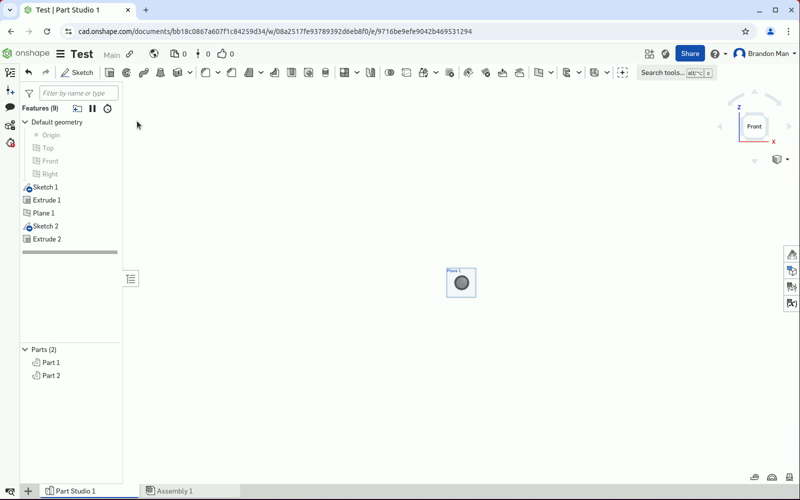
key(left, 2)
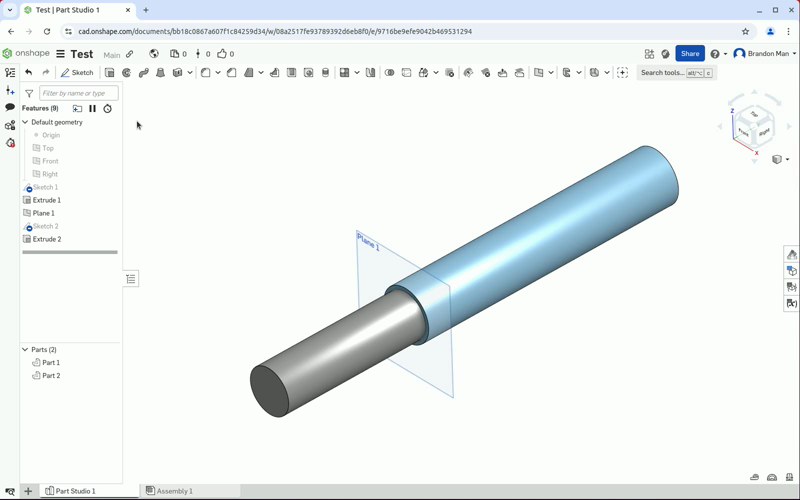
key(down, 2)
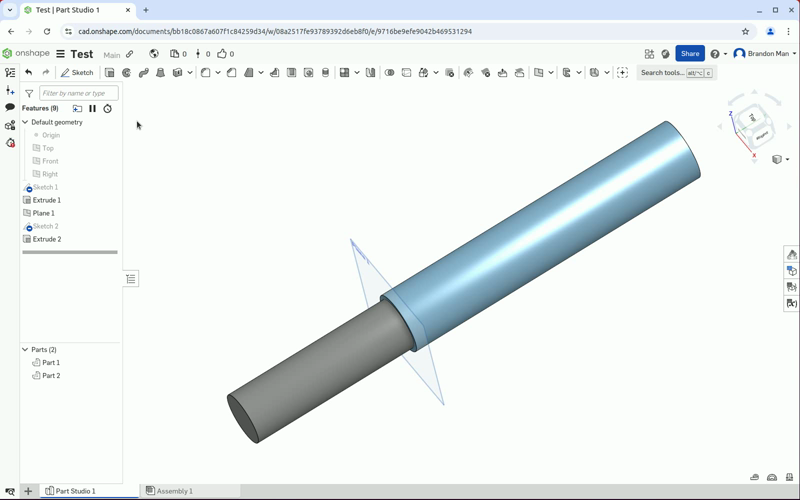
key(up, 2)
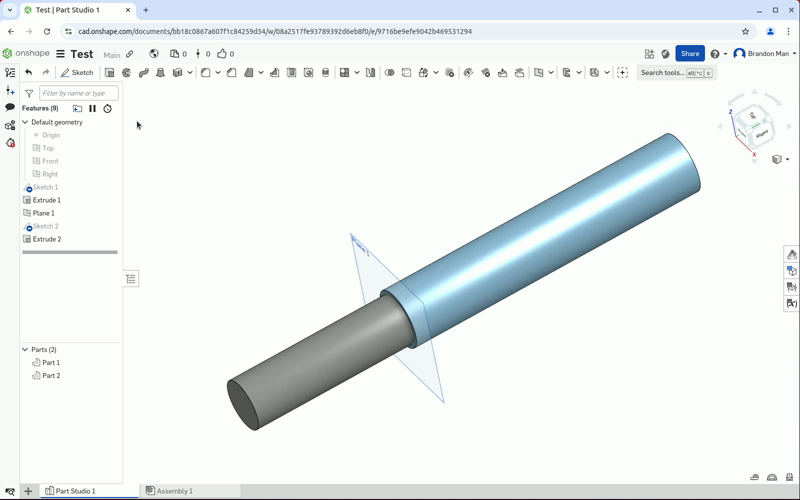
key(right, 2)
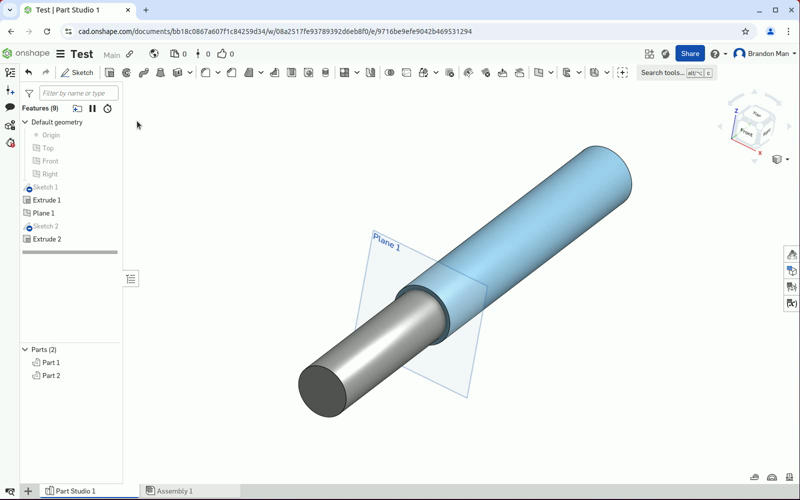
mouse_move(73, 189)
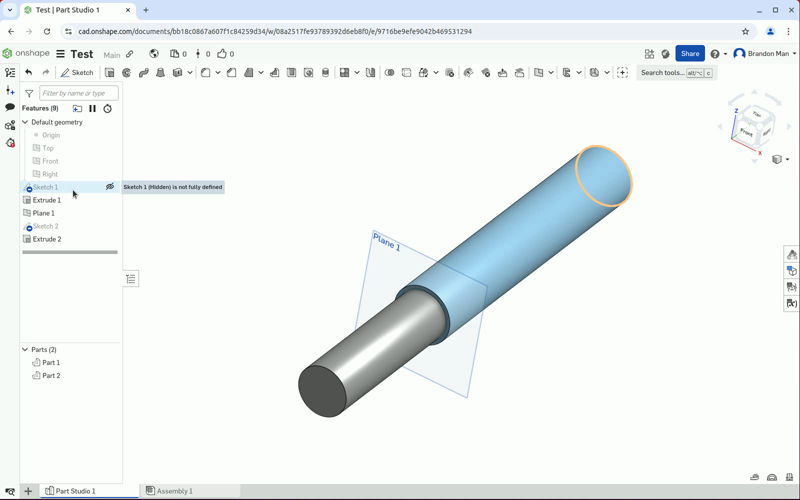
click(73, 189)